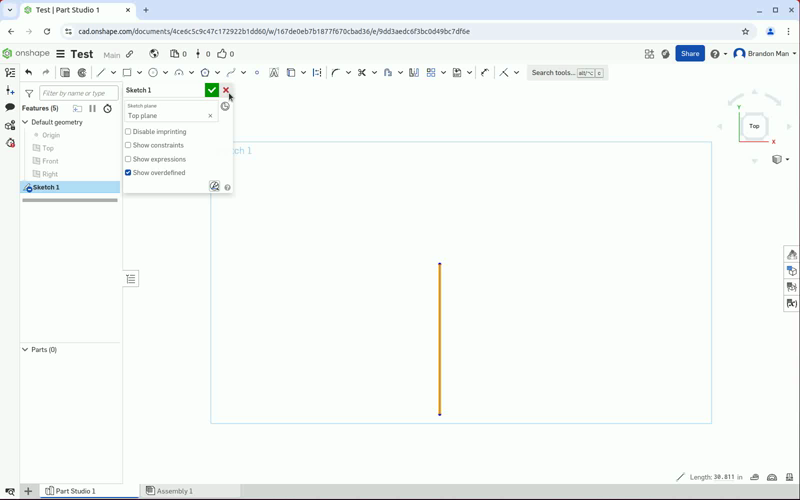
key(shift+h)
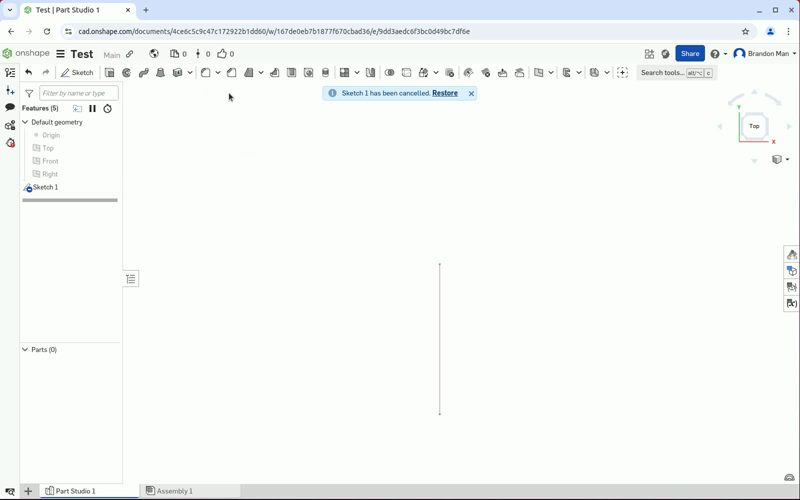
key(shift+s)
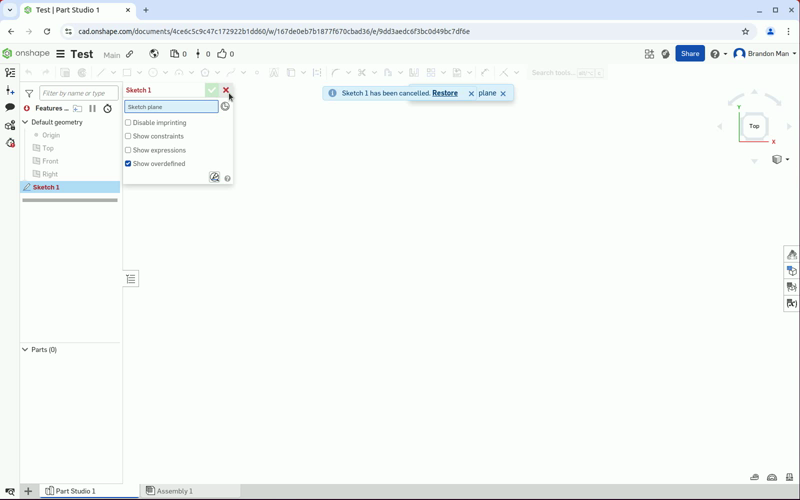
mouse_move(73, 150)
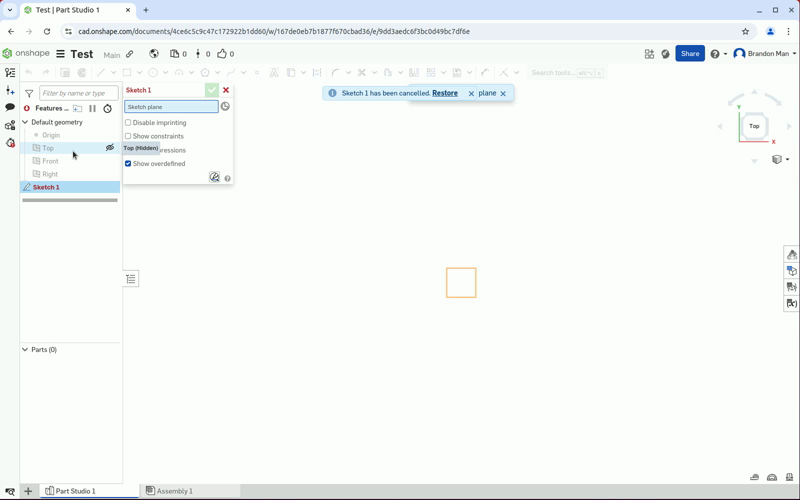
click(73, 150)
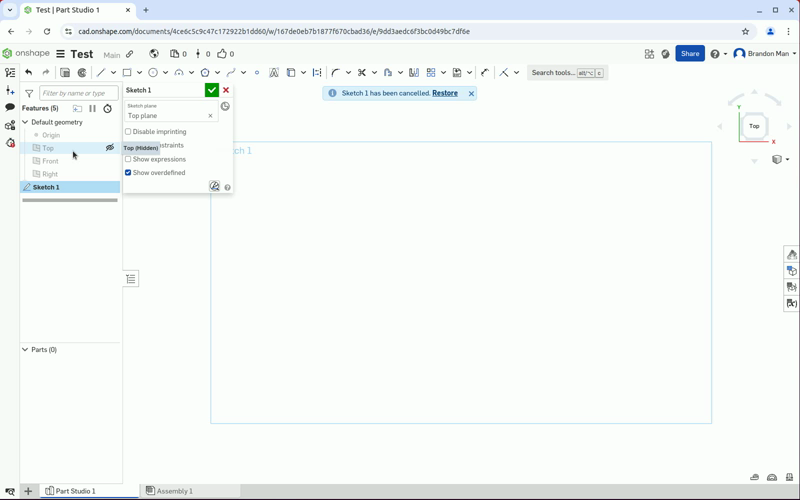
mouse_move(73, 352)
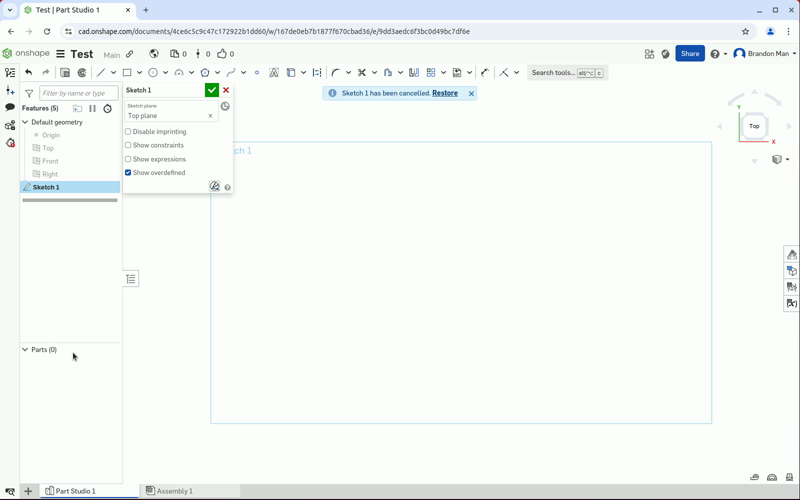
key(y)
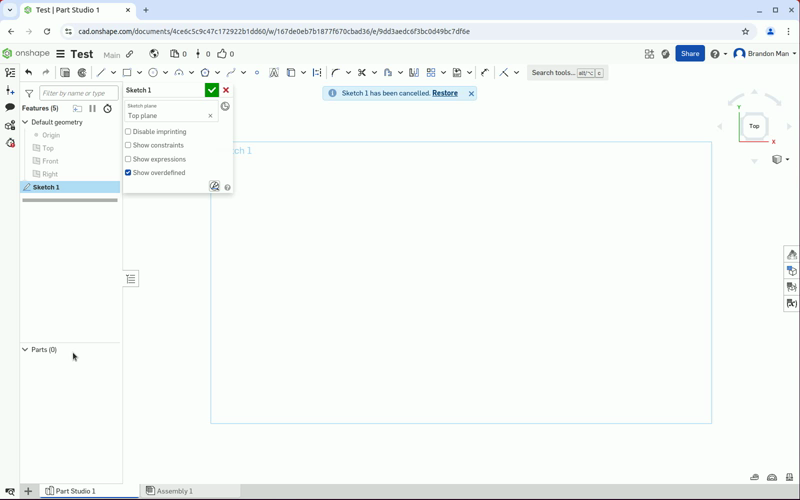
key(l)
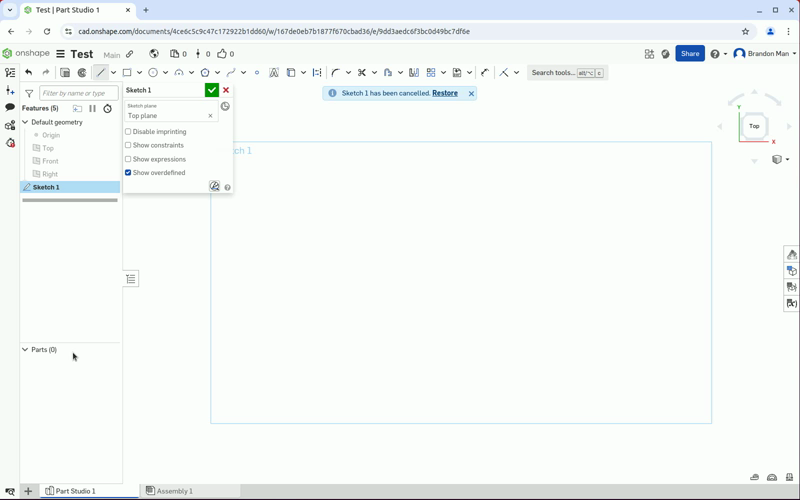
key_down(shift)
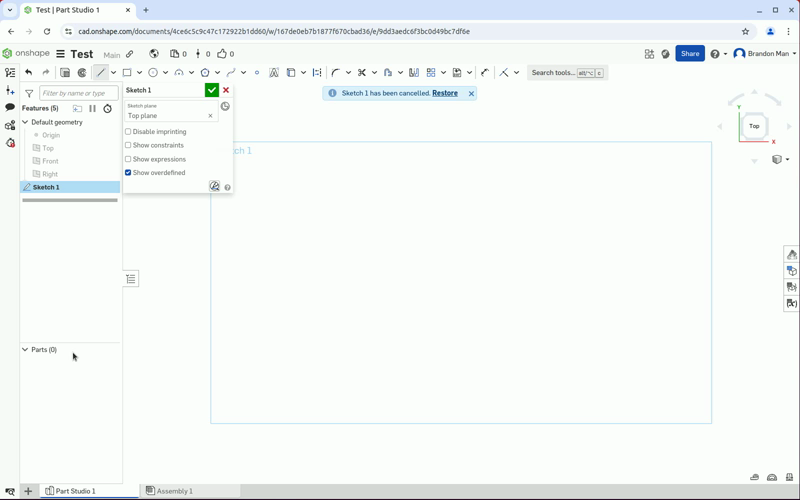
mouse_move(390, 395)
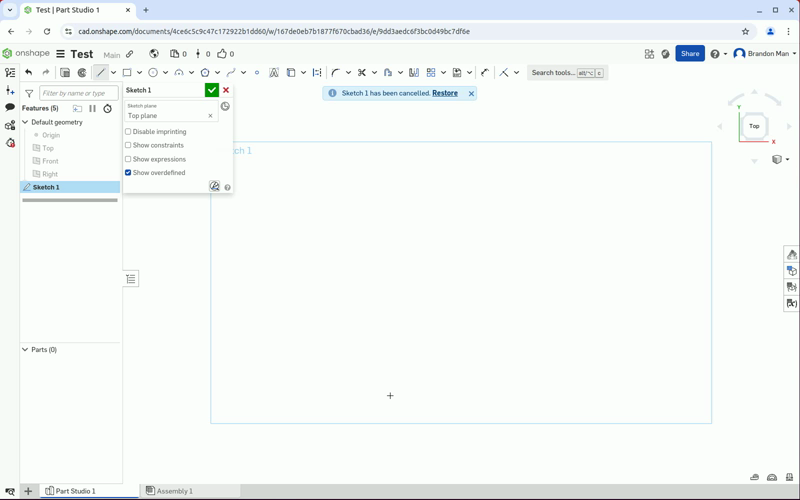
click(390, 395)
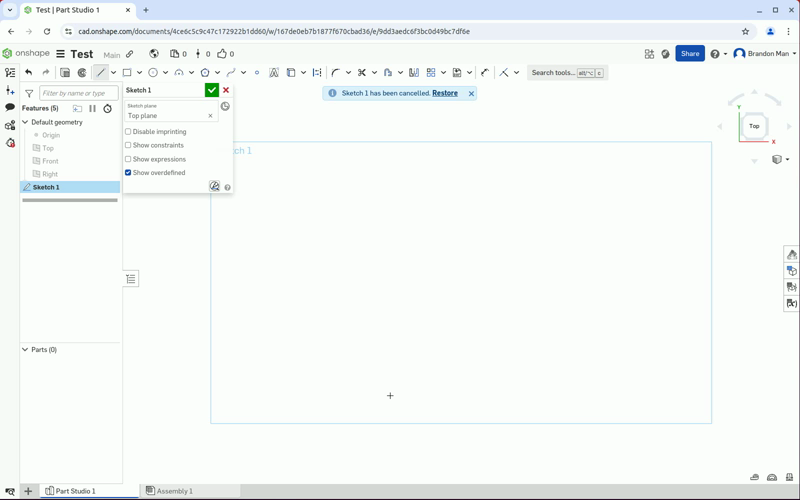
key_up(shift)
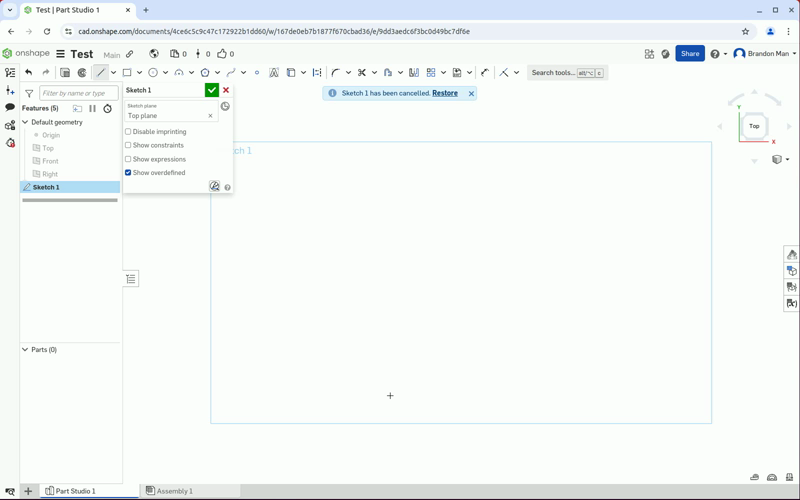
key_down(shift)
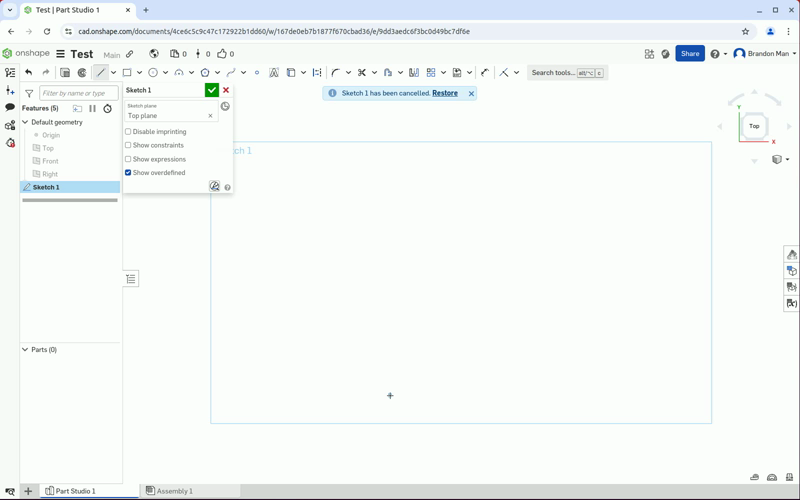
mouse_move(531, 395)
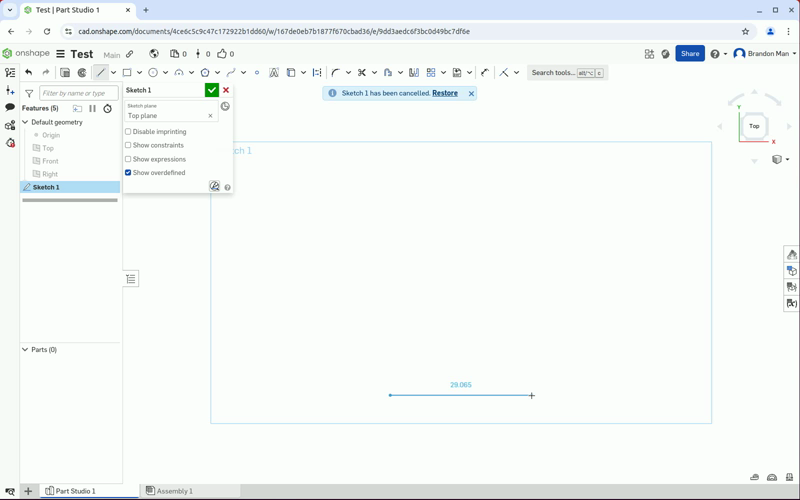
click(531, 395)
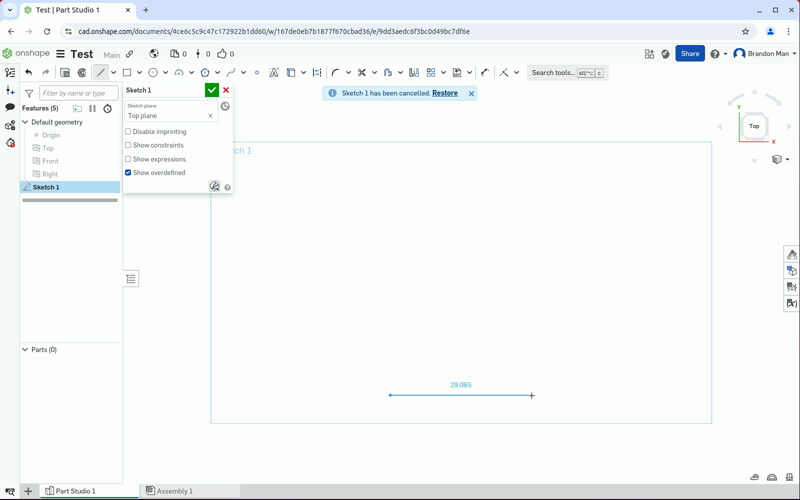
key_up(shift)
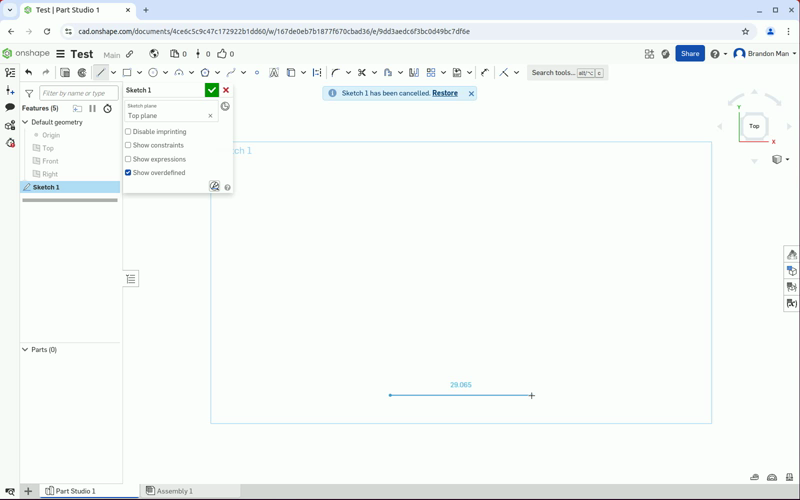
key_down(shift)
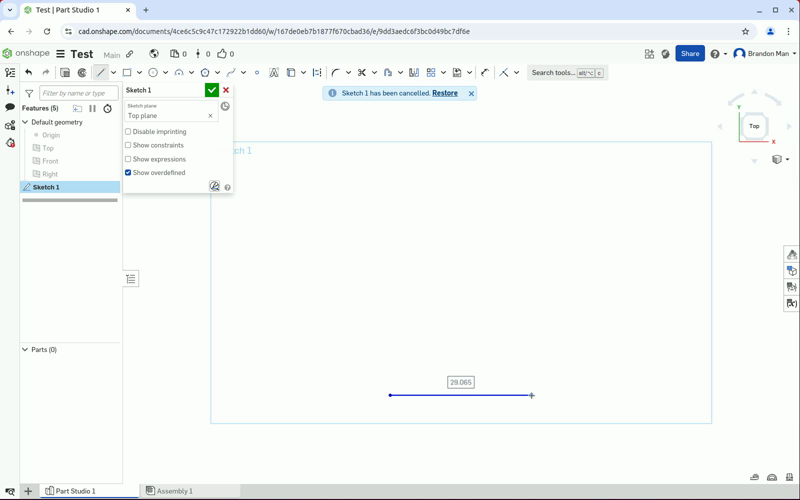
mouse_move(531, 171)
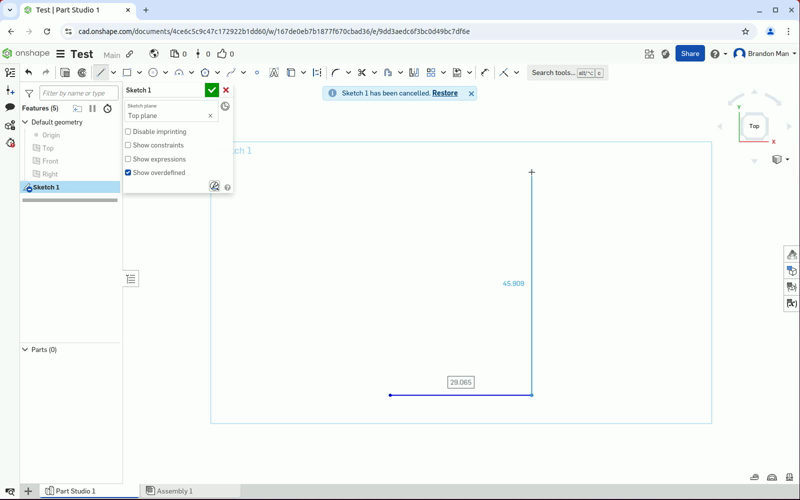
click(531, 171)
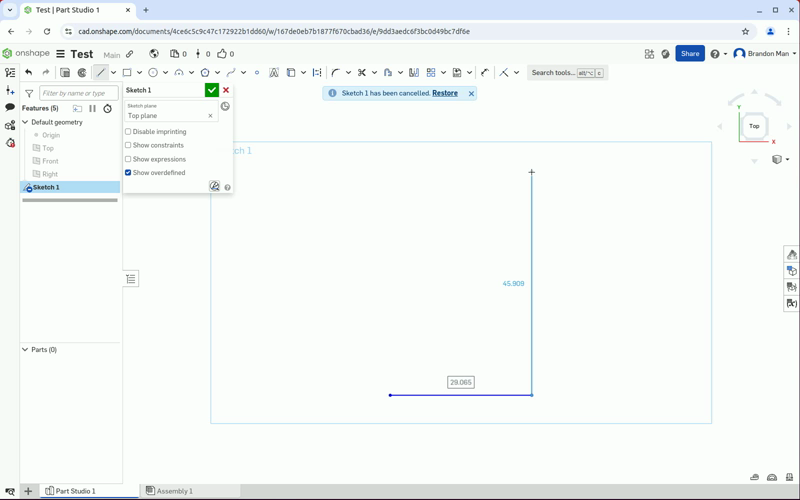
key_up(shift)
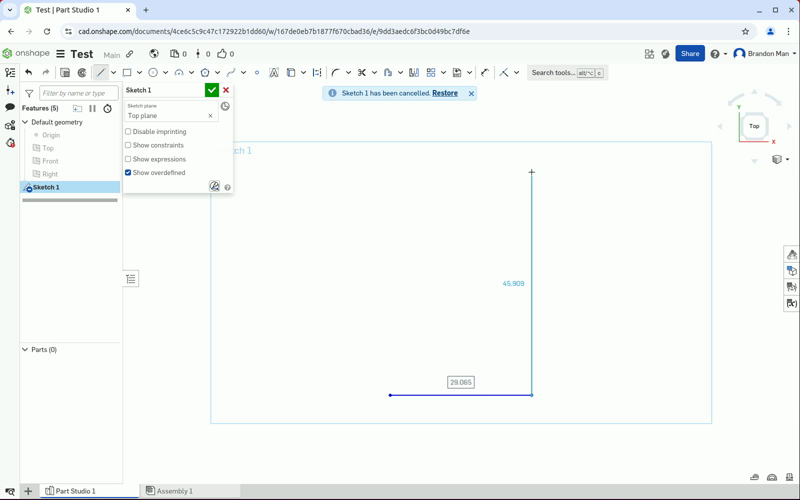
key_down(shift)
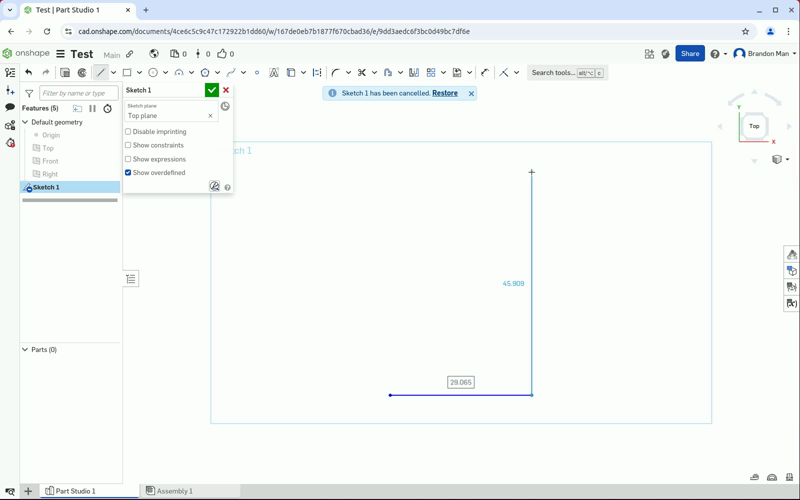
mouse_move(390, 171)
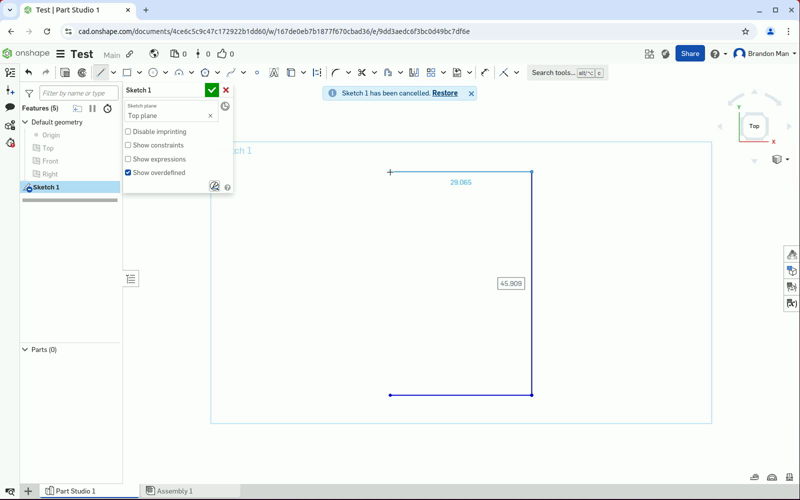
click(390, 171)
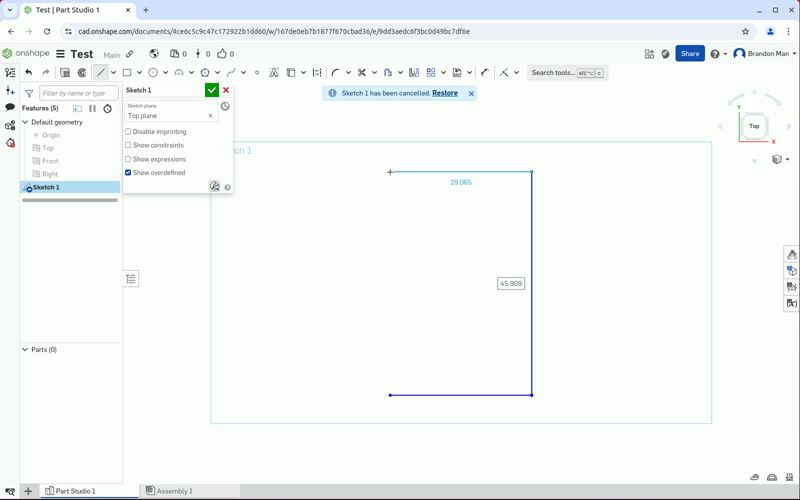
key_up(shift)
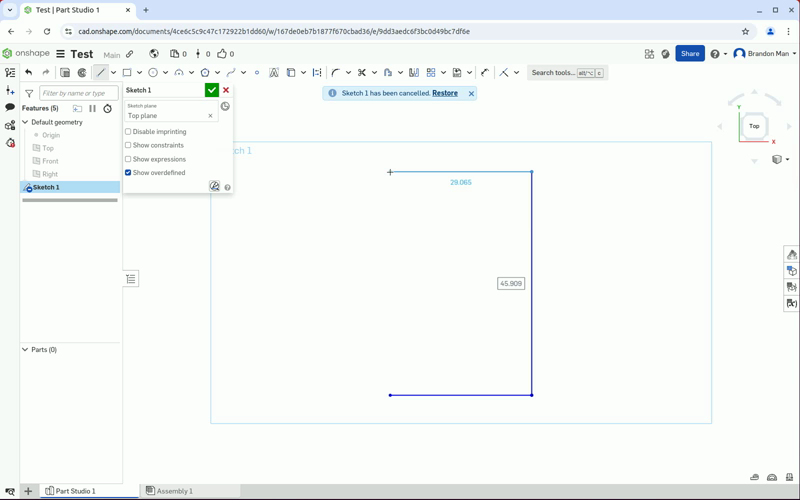
key_down(shift)
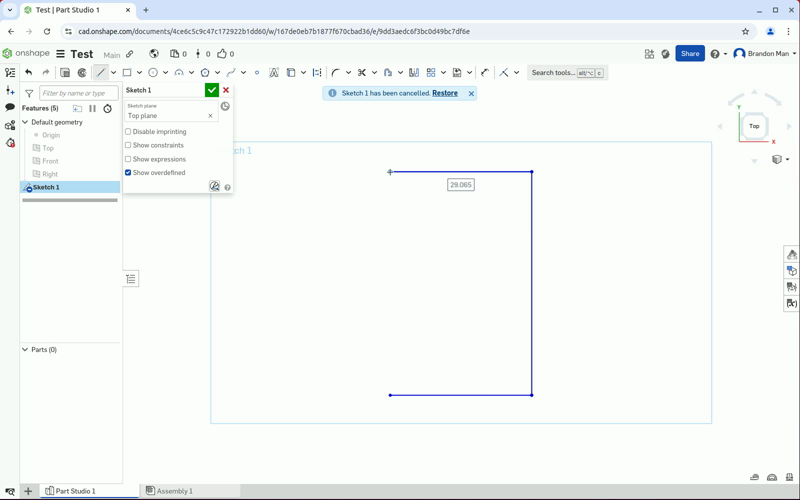
mouse_move(390, 395)
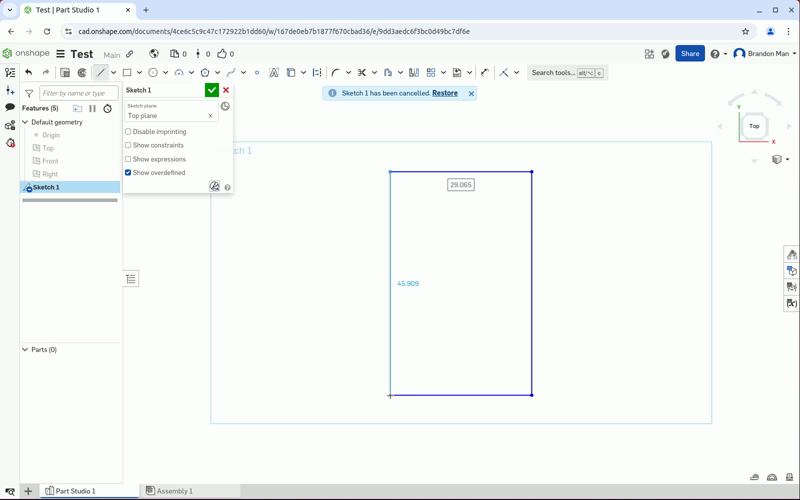
key_up(shift)
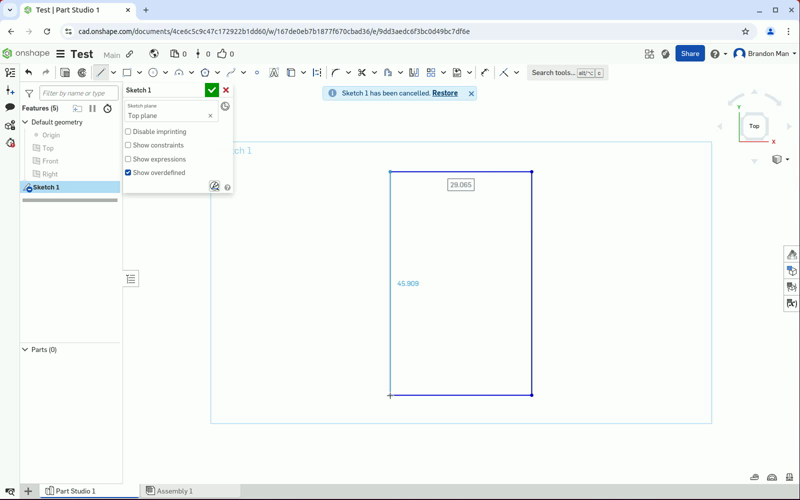
click(390, 395)
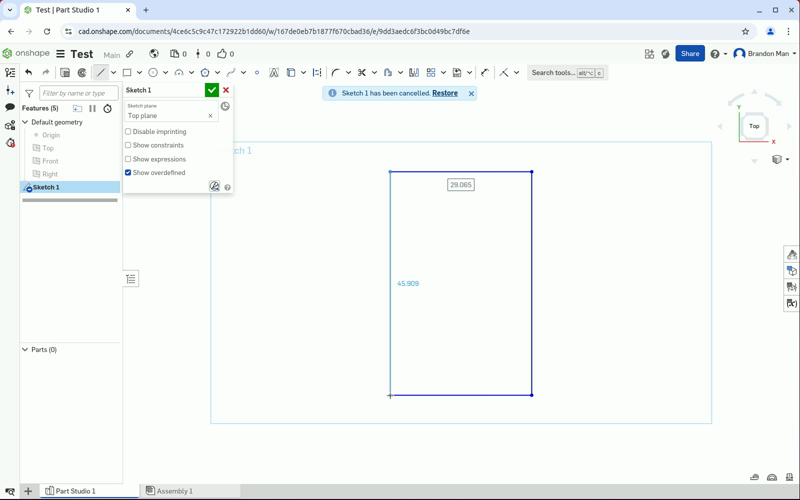
key(esc)
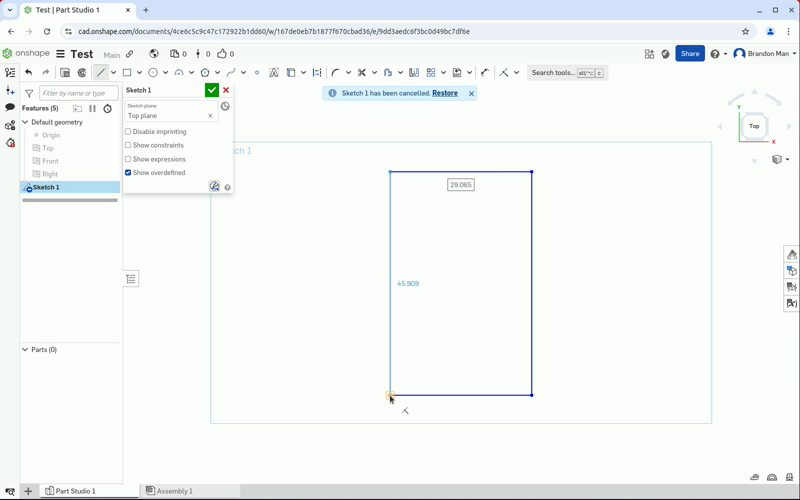
mouse_move(427, 338)
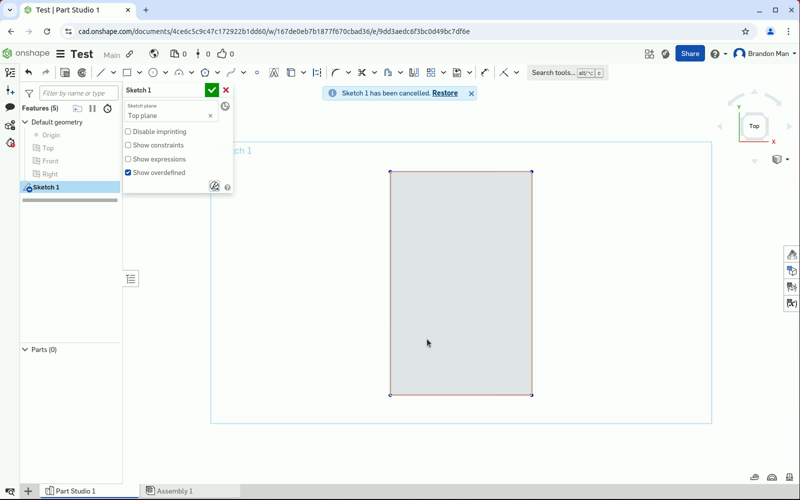
click(427, 338)
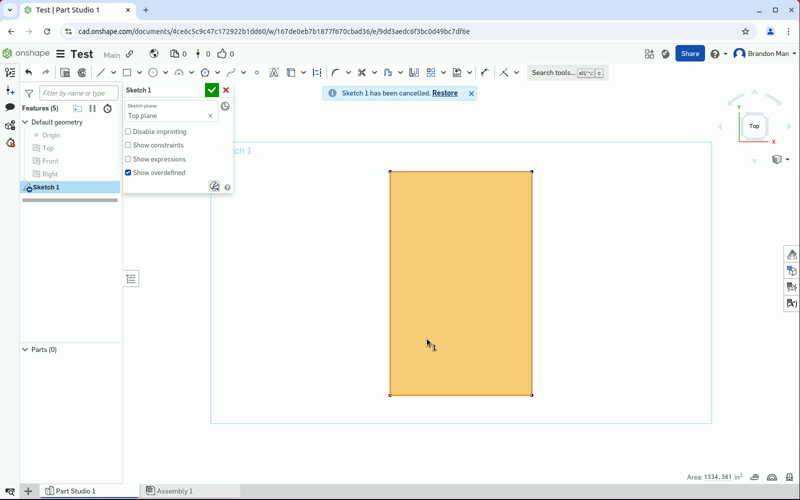
mouse_move(73, 352)
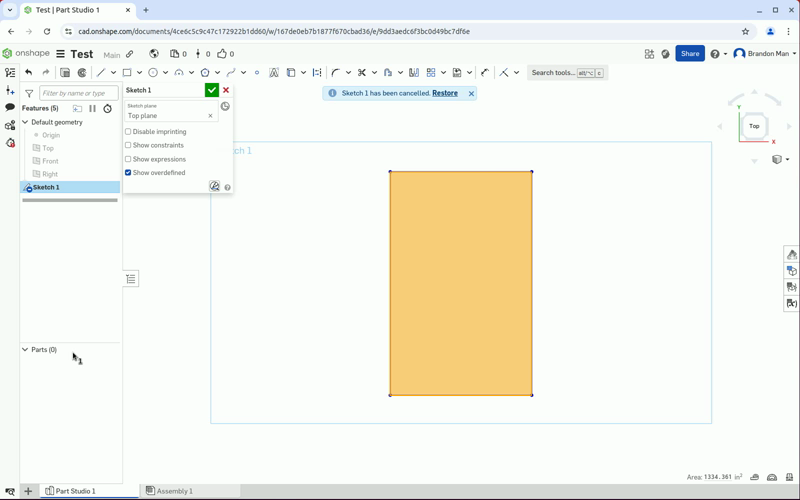
key(shift+y)
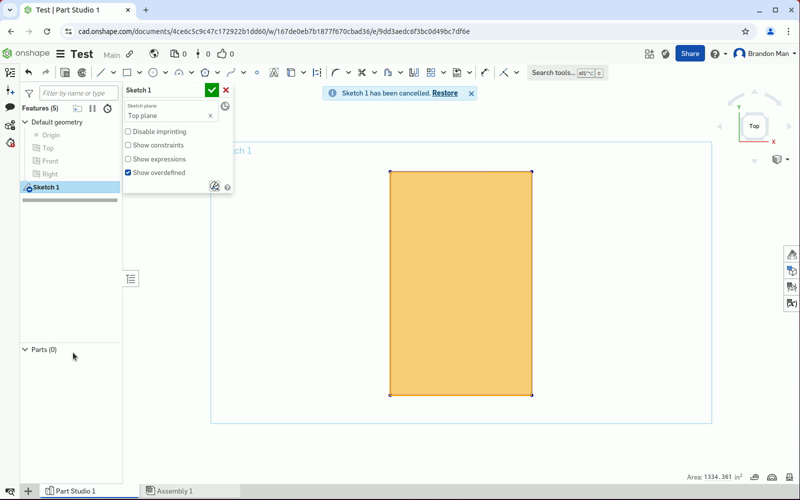
key(shift+e)
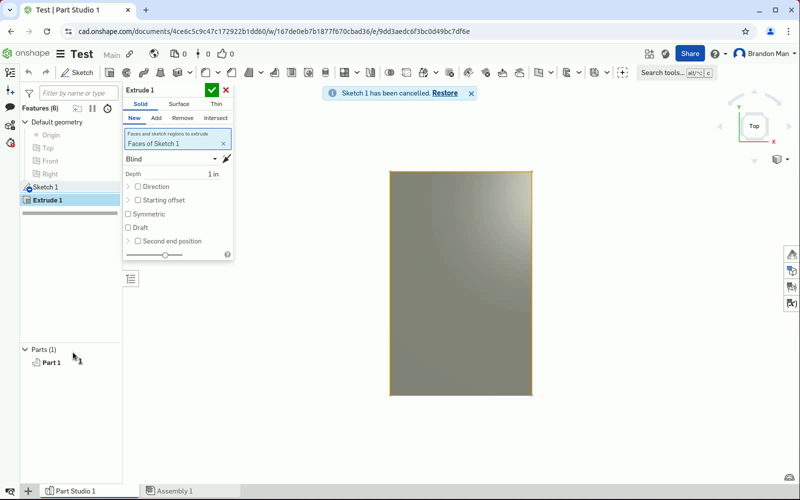
mouse_move(143, 106)
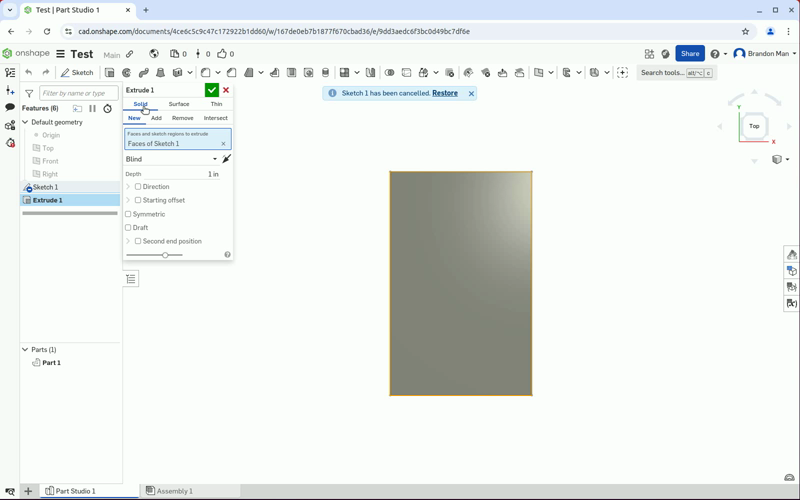
click(143, 106)
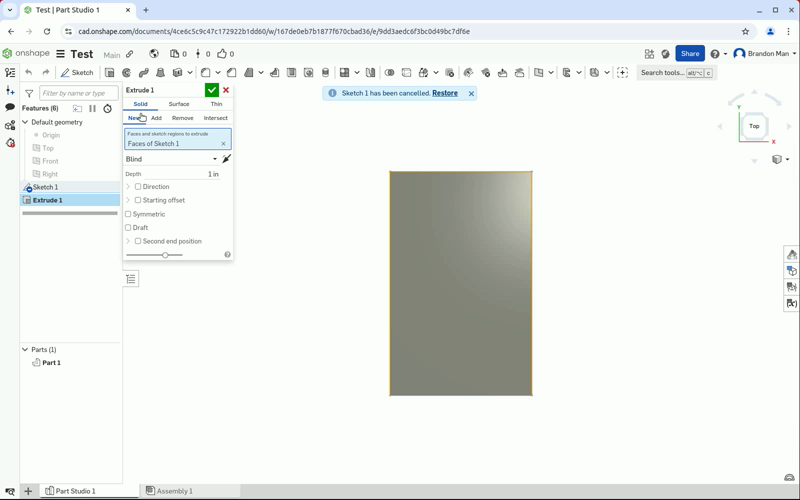
mouse_move(137, 120)
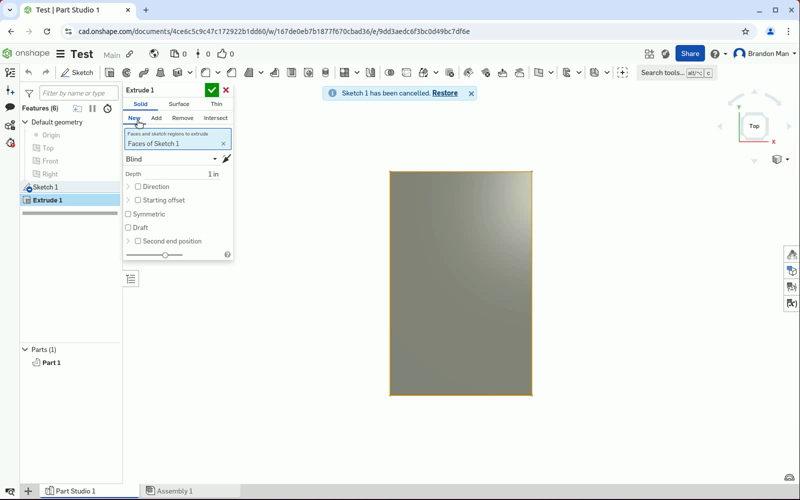
click(137, 120)
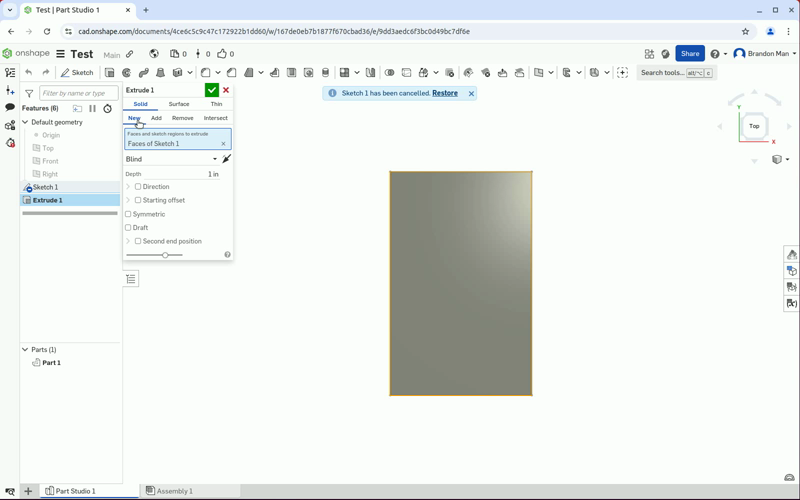
key(tab, 4)
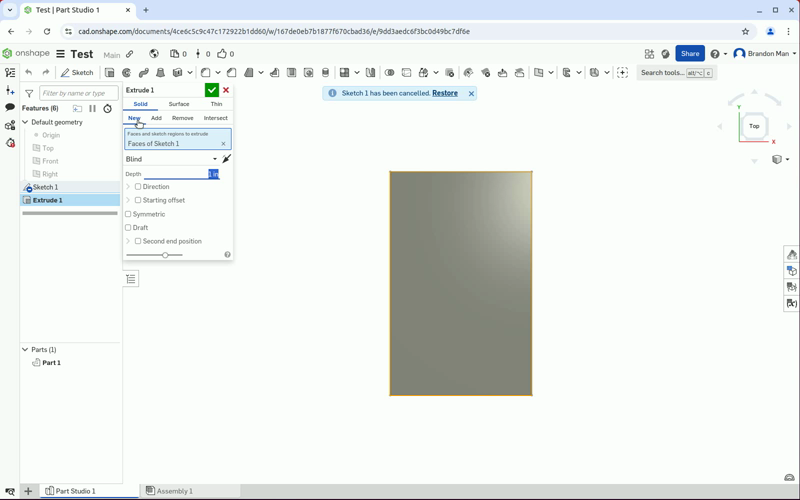
text(0.963)
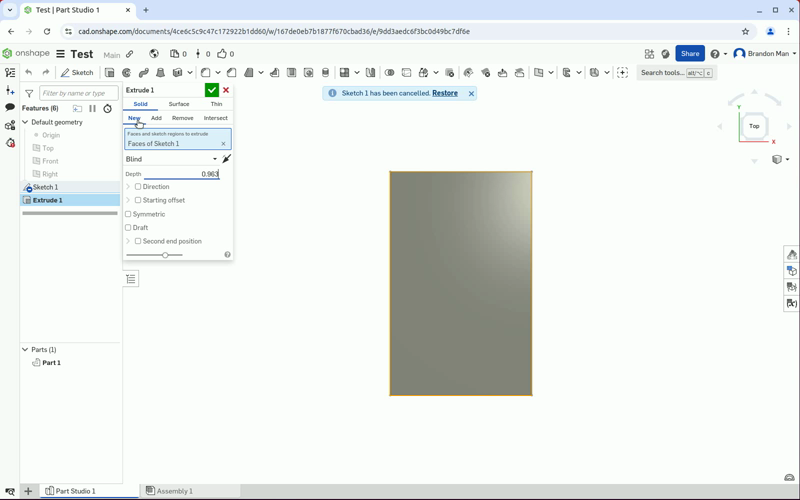
key(enter)
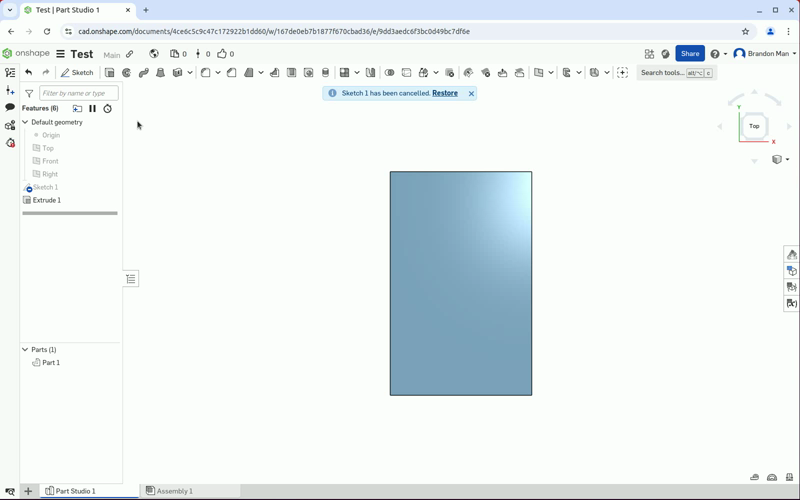
key(shift+h)
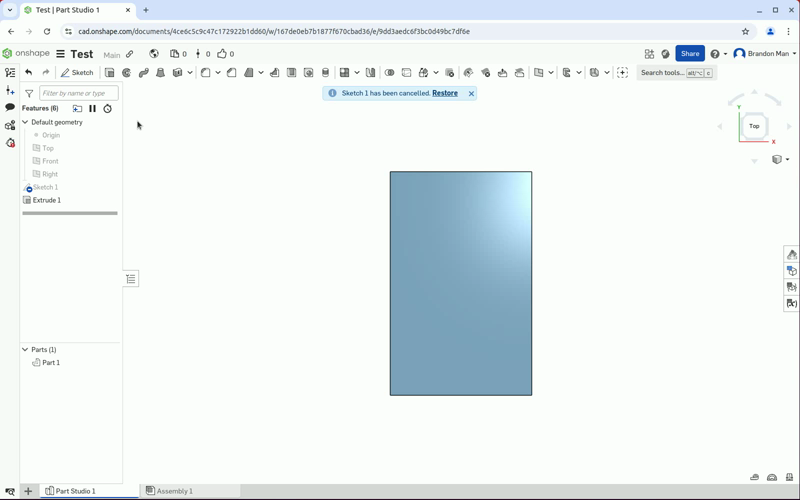
key(shift+h)
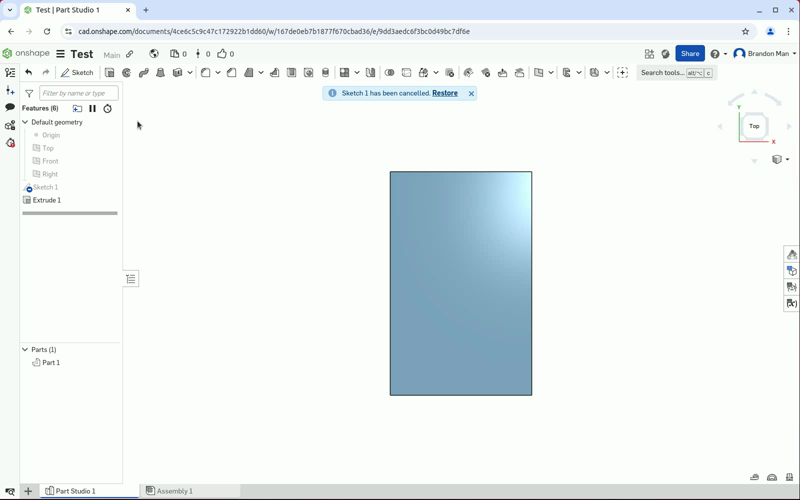
mouse_move(73, 189)
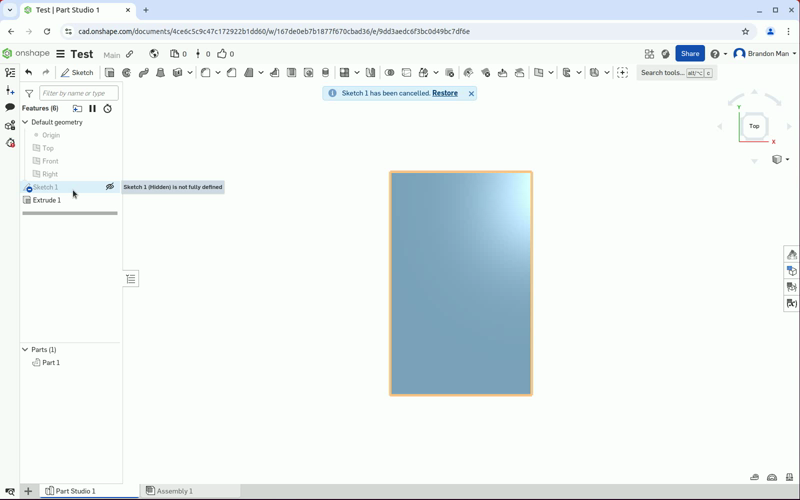
click(73, 189)
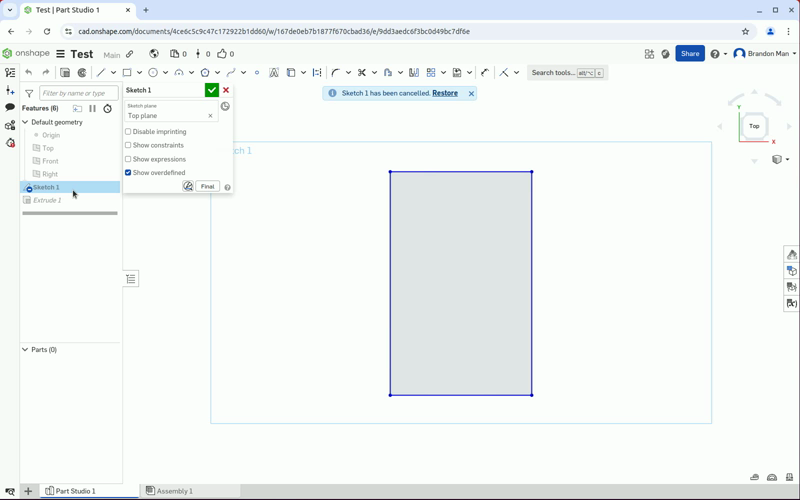
mouse_move(229, 92)
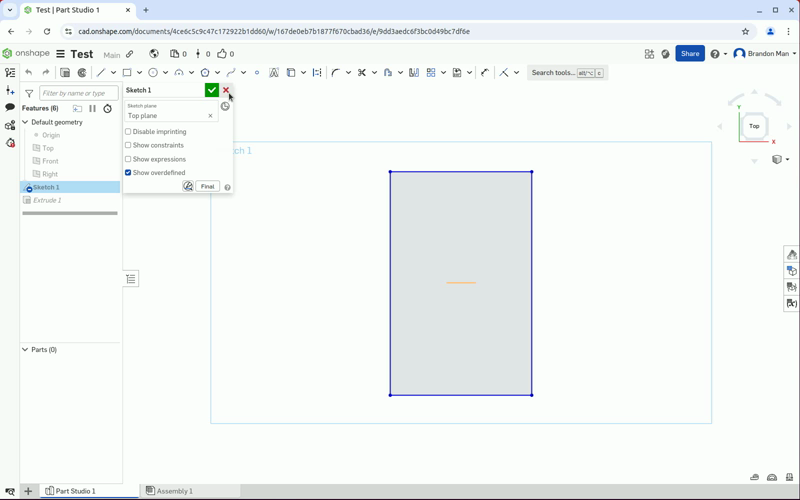
click(229, 92)
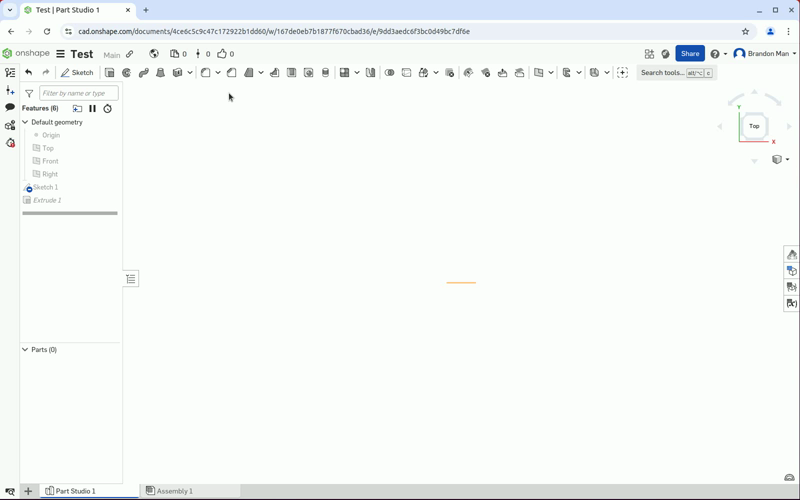
mouse_move(541, 75)
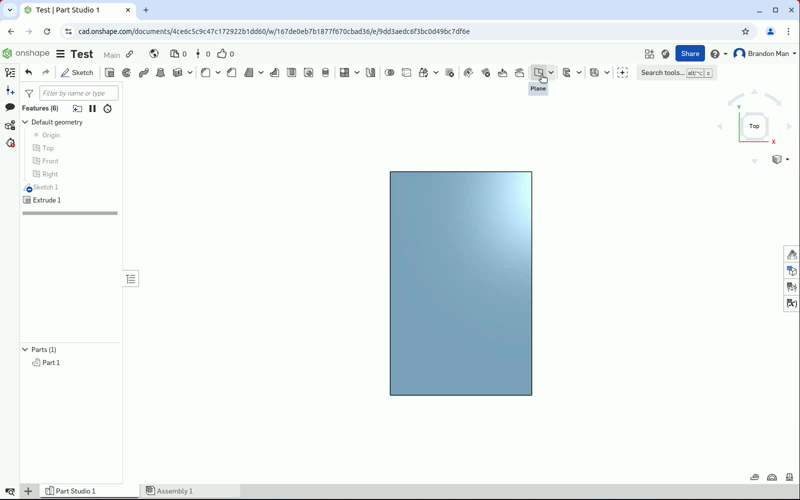
click(541, 75)
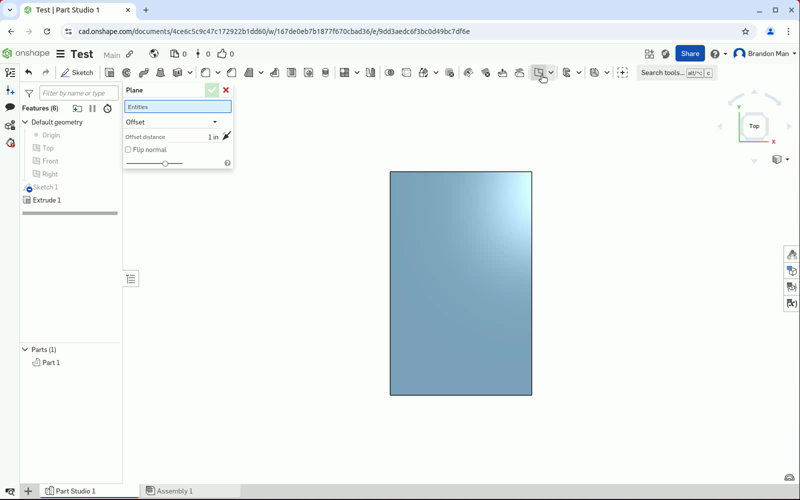
mouse_move(73, 150)
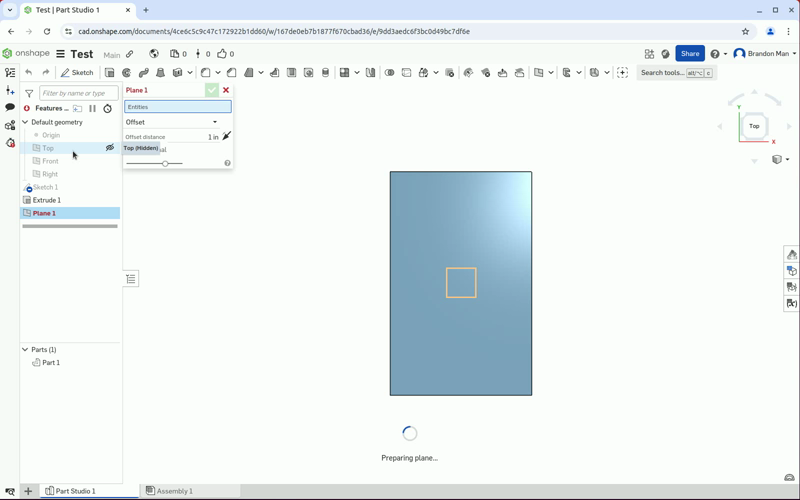
click(73, 150)
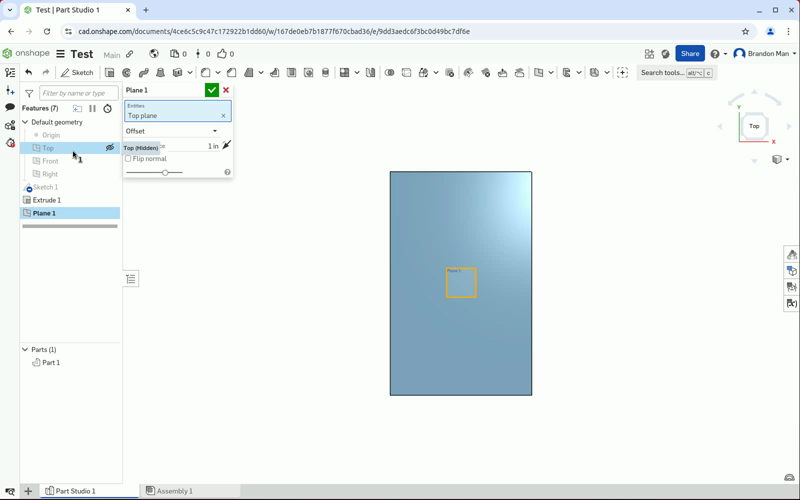
key(tab, 2)
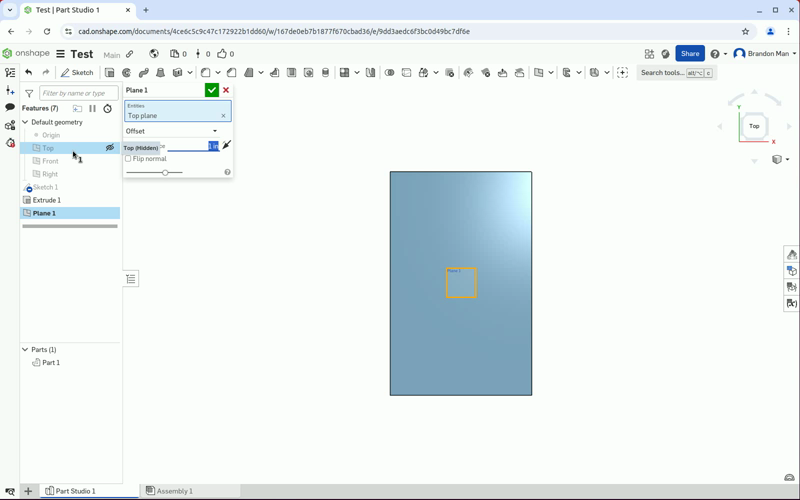
text(0.955)
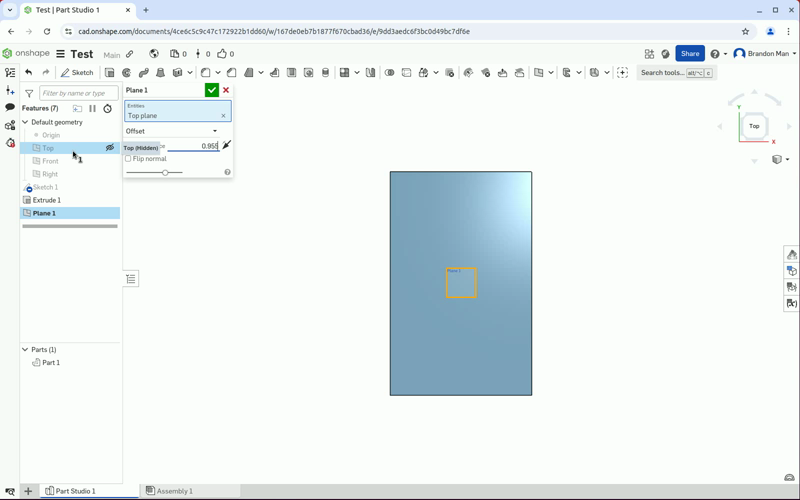
key(enter, 2)
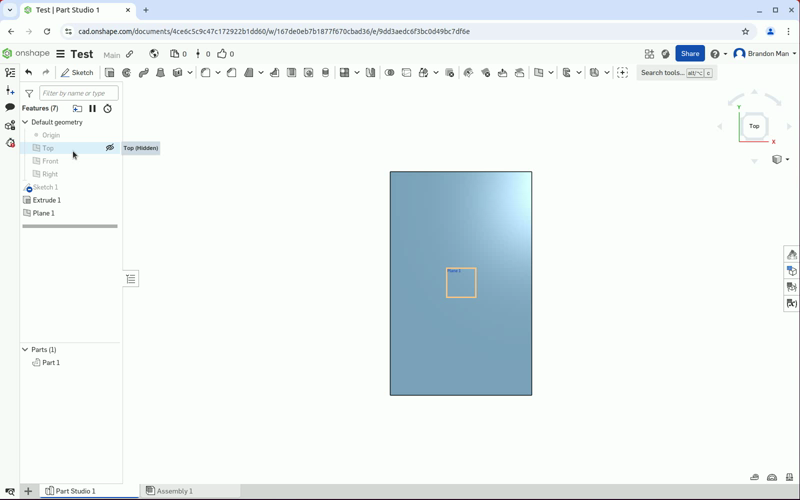
key(shift+s)
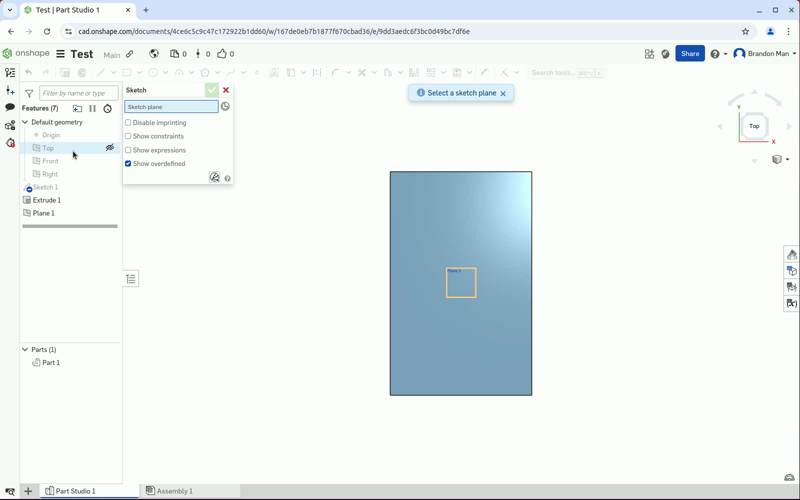
mouse_move(73, 215)
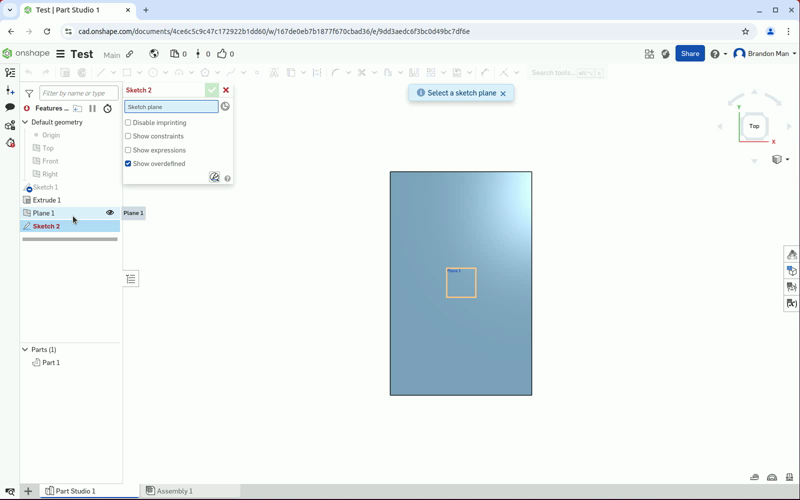
click(73, 215)
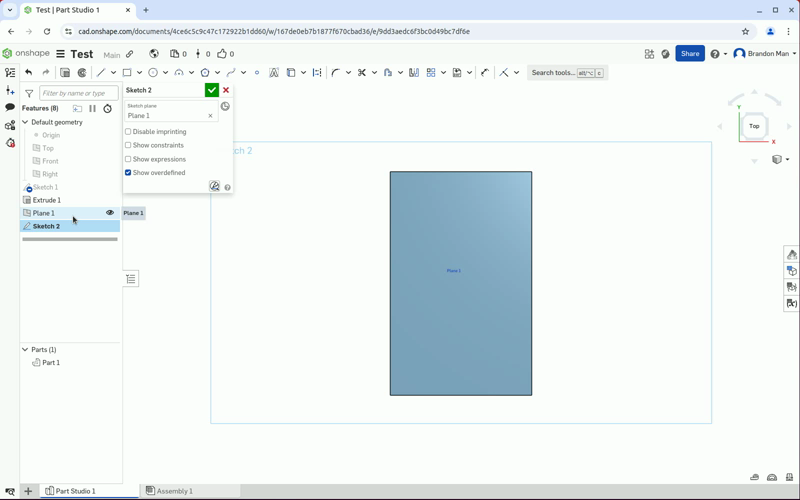
mouse_move(73, 352)
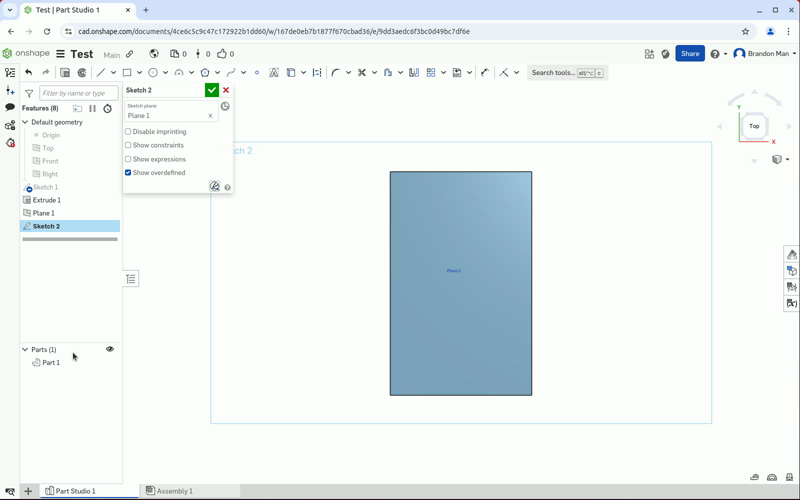
key(y)
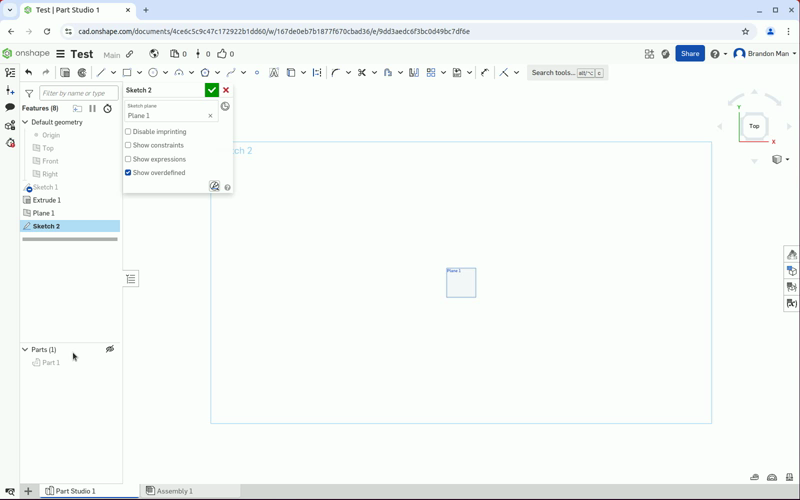
key(l)
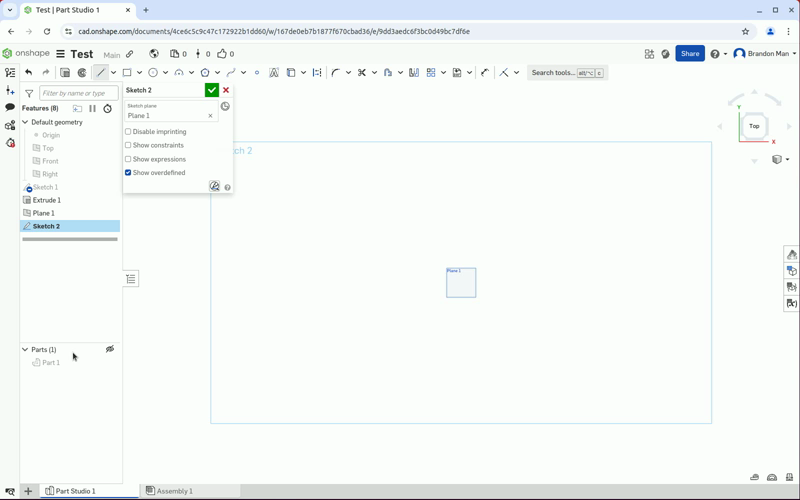
key_down(shift)
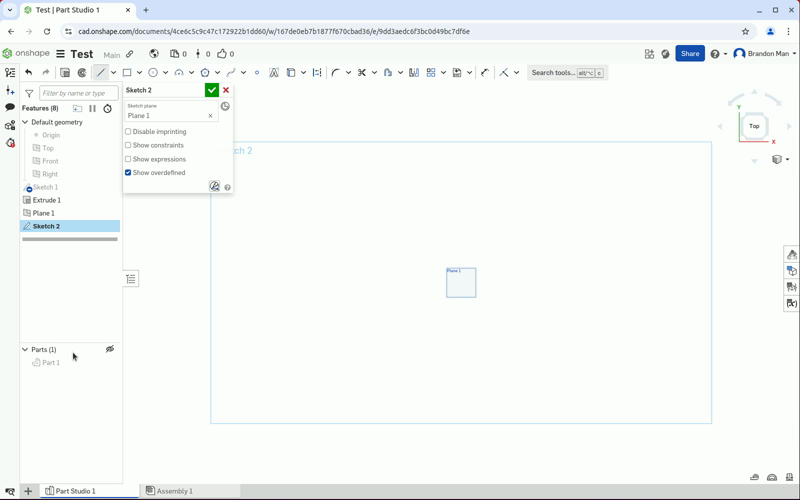
mouse_move(390, 393)
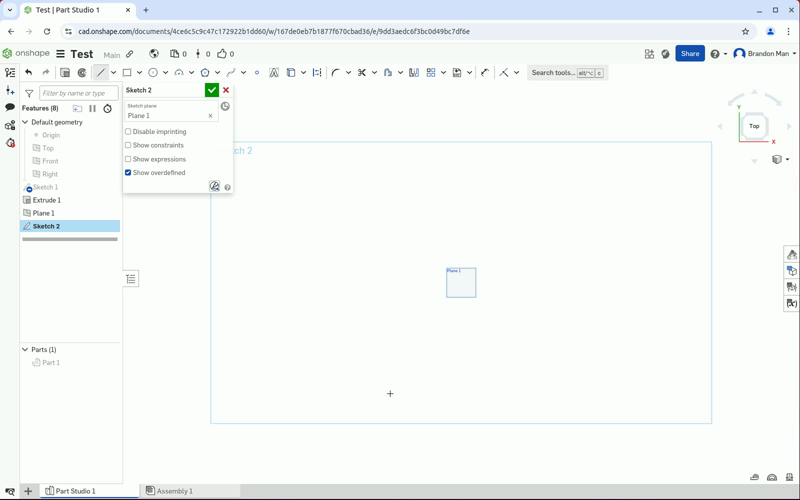
click(390, 393)
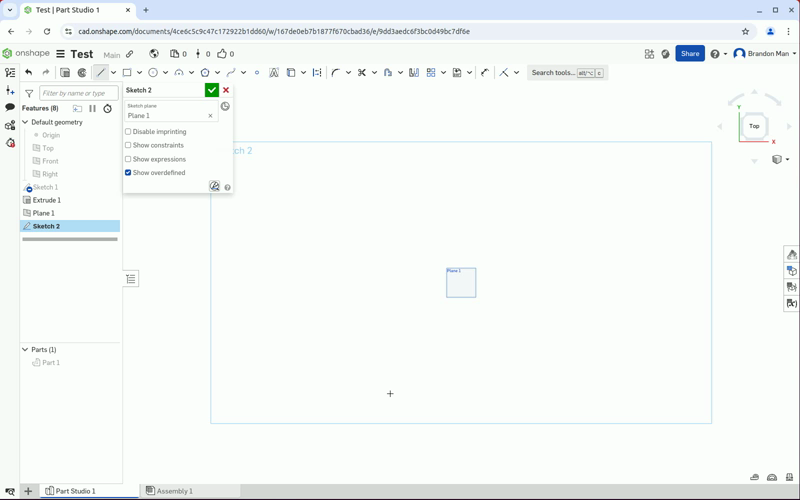
key_up(shift)
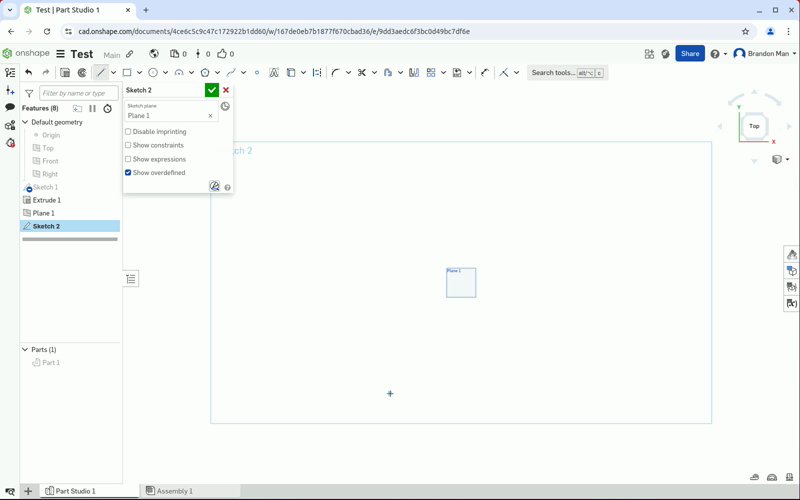
key_down(shift)
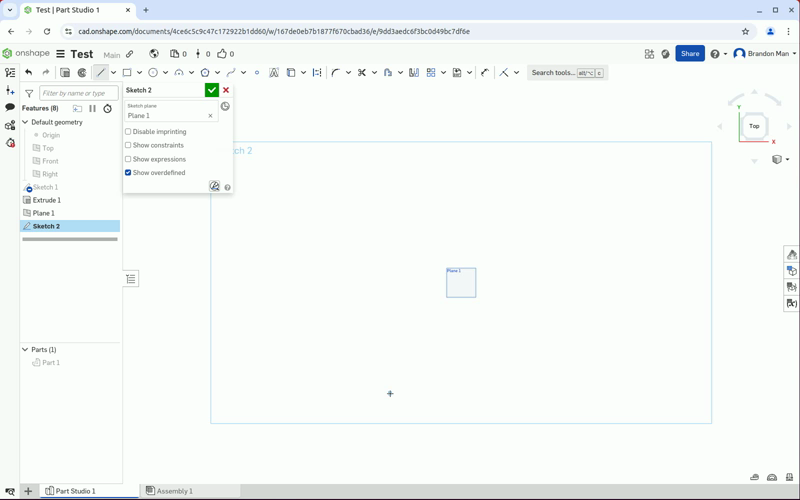
mouse_move(530, 393)
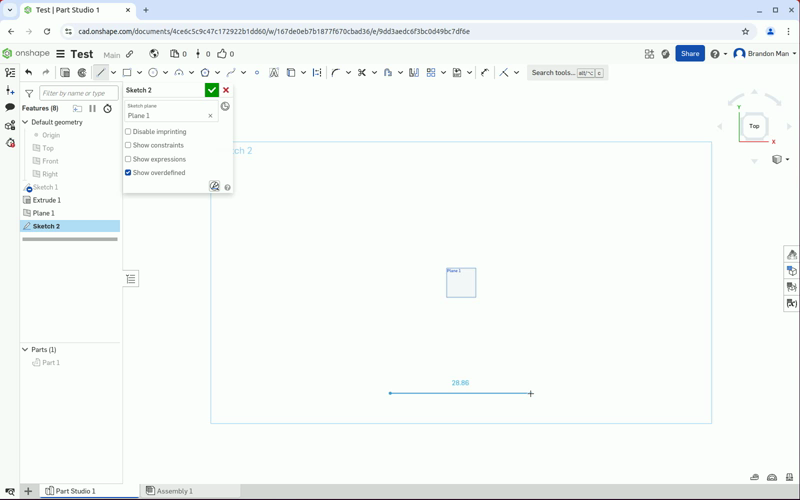
click(530, 393)
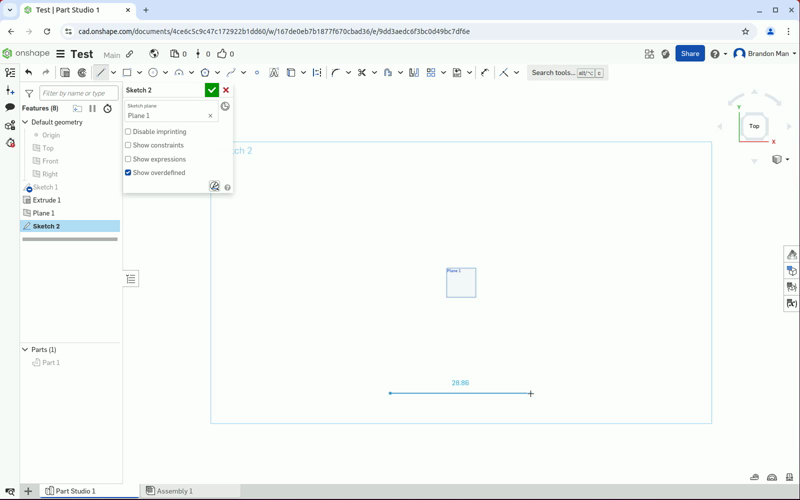
key_up(shift)
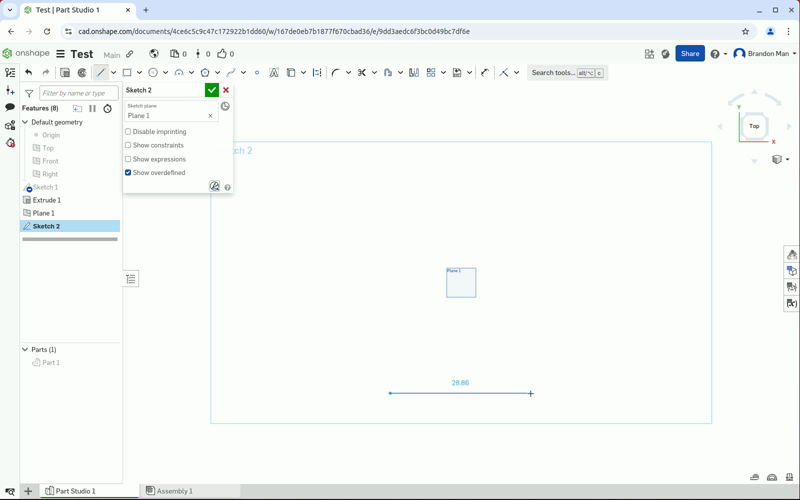
key_down(shift)
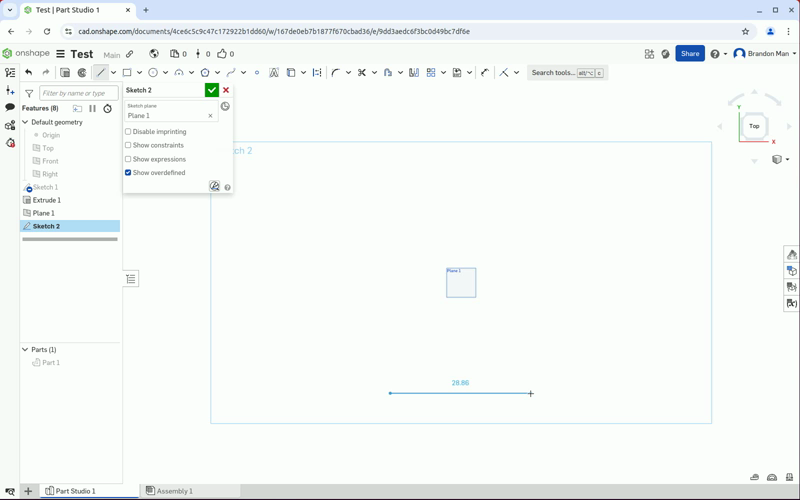
mouse_move(530, 316)
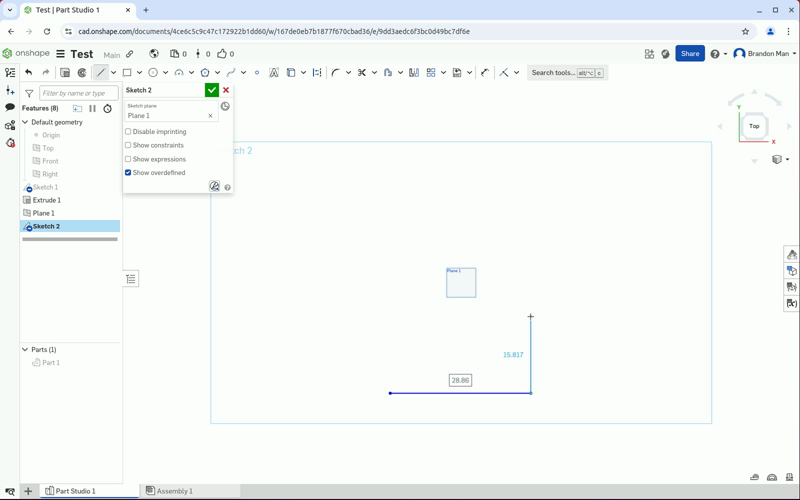
click(530, 316)
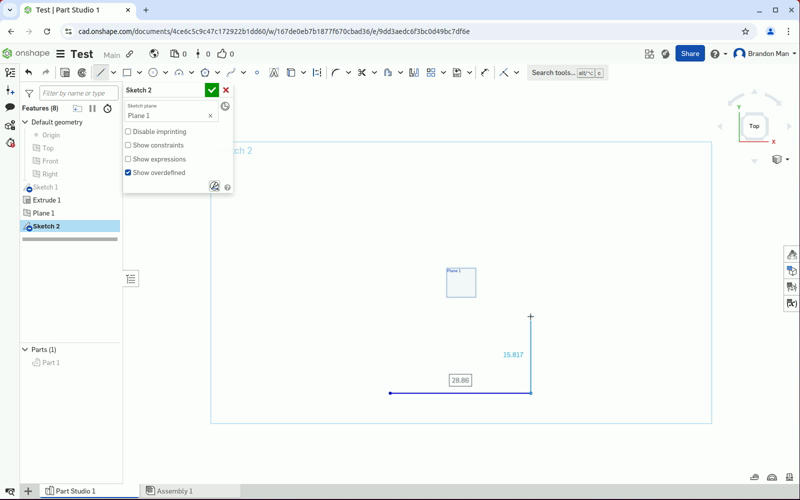
key_up(shift)
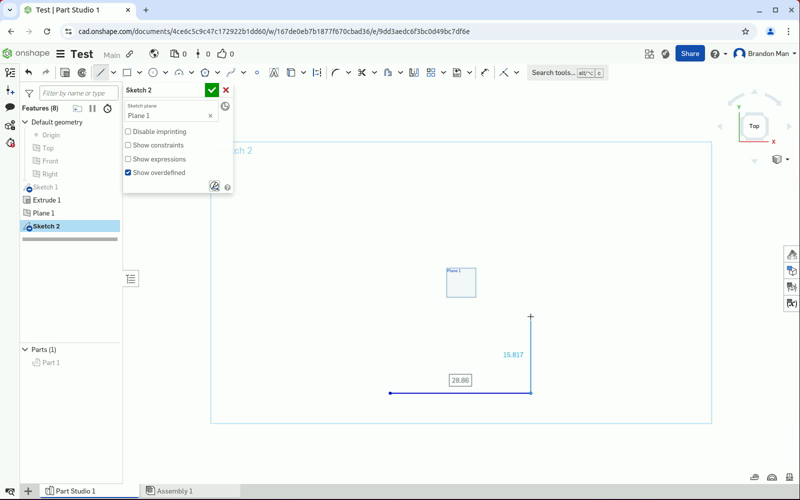
key_down(shift)
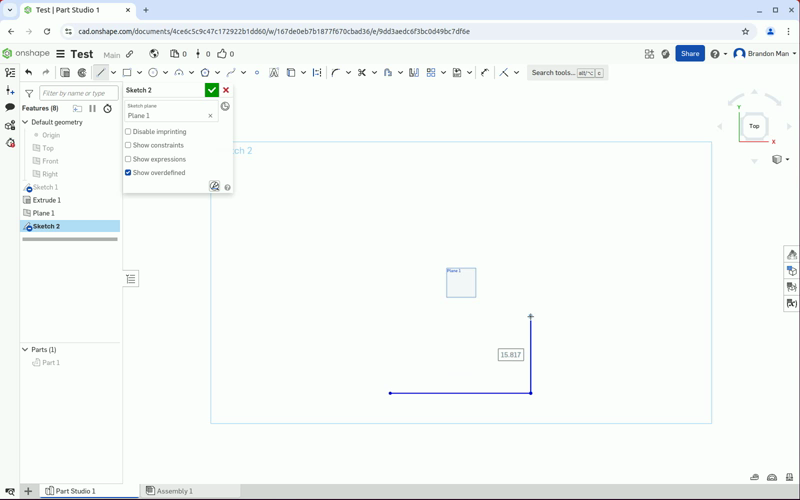
mouse_move(390, 316)
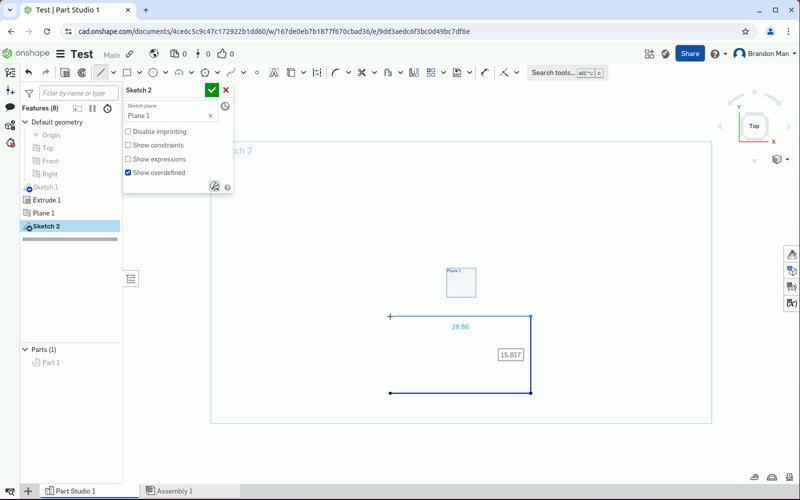
click(390, 316)
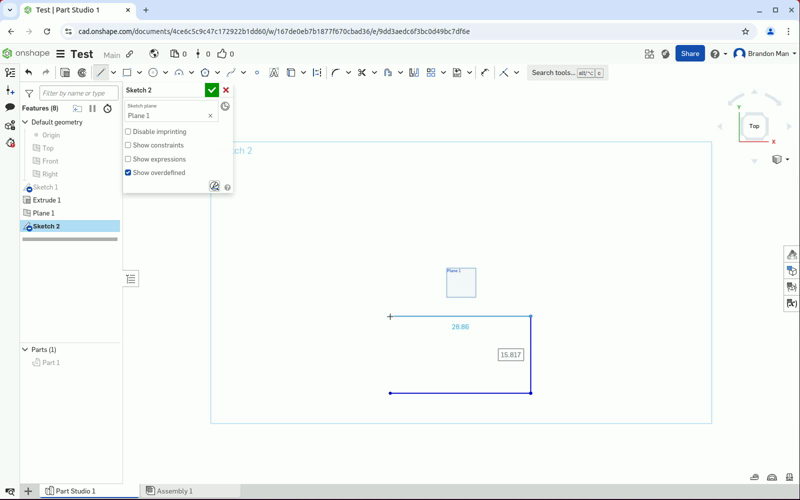
key_up(shift)
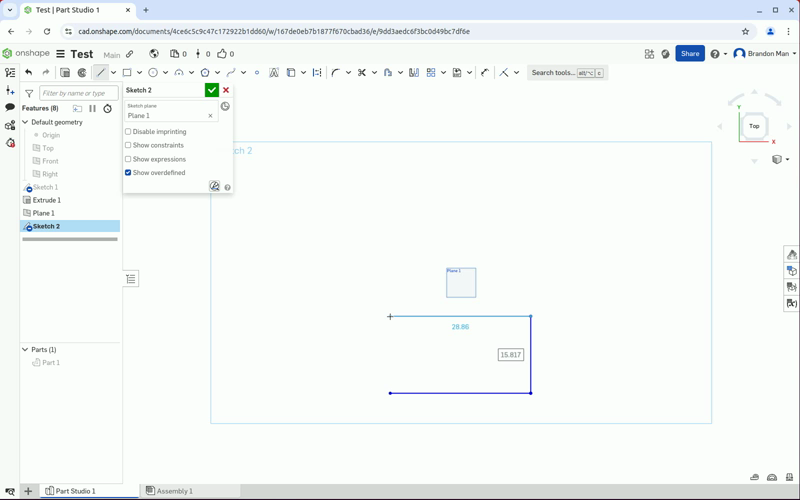
key_down(shift)
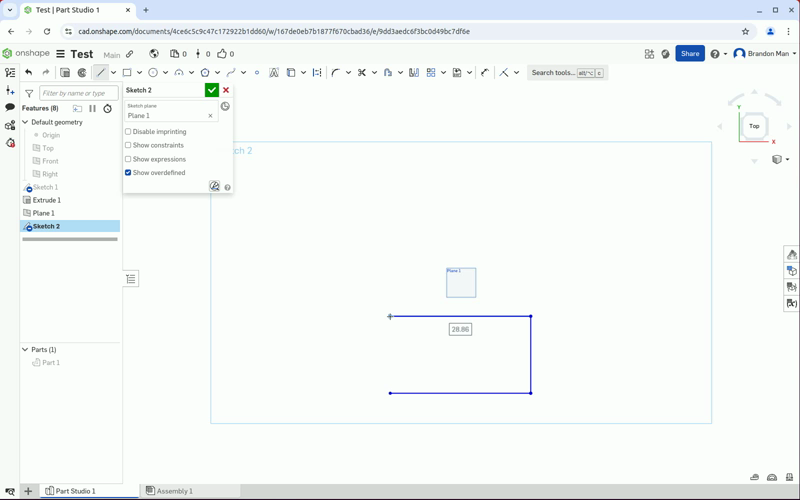
mouse_move(390, 393)
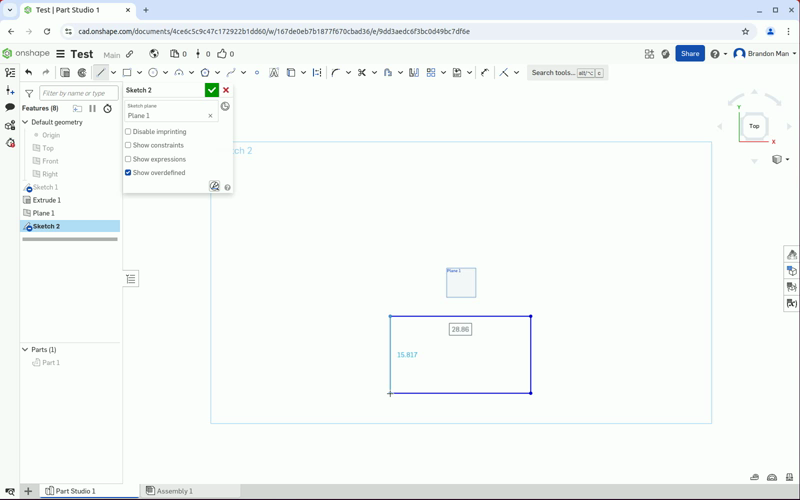
key_up(shift)
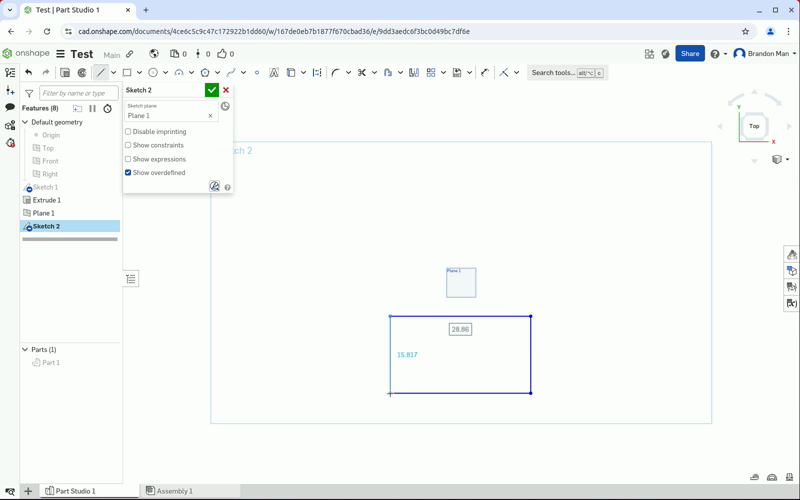
click(390, 393)
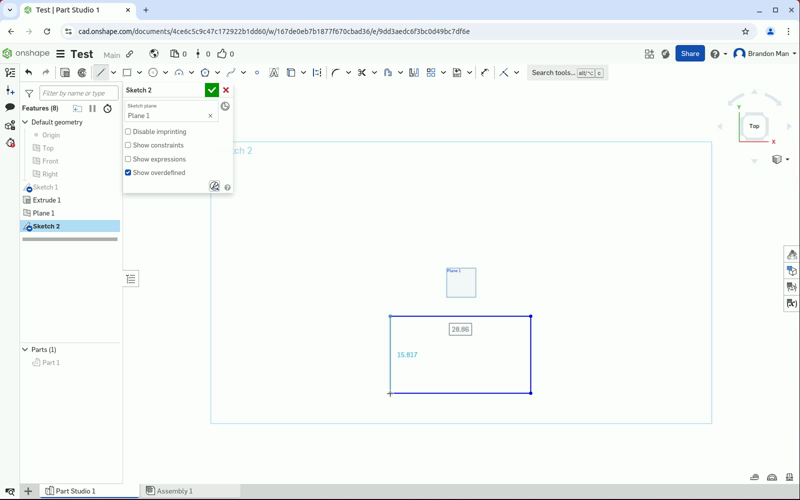
key(esc)
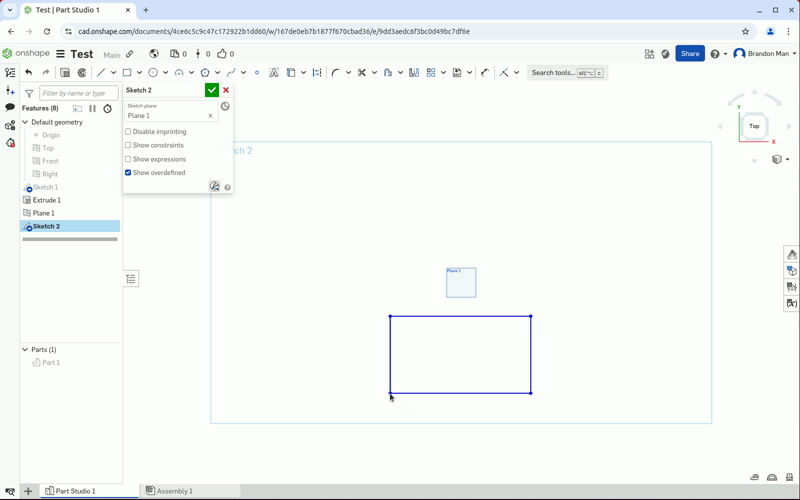
mouse_move(492, 332)
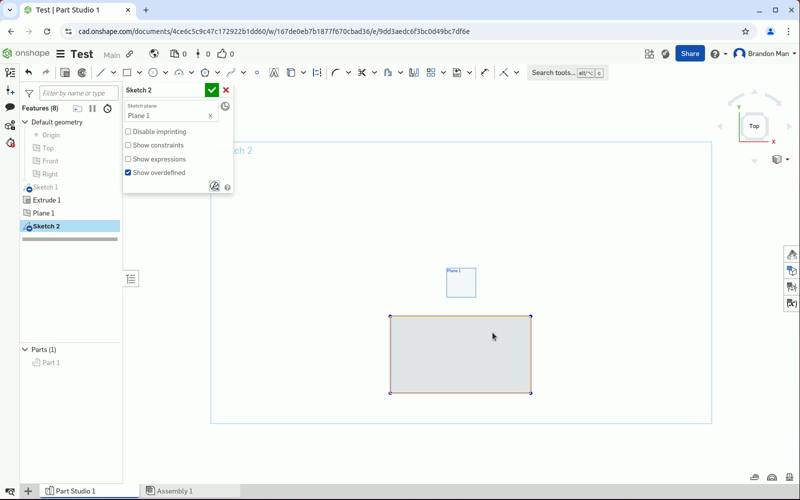
click(492, 332)
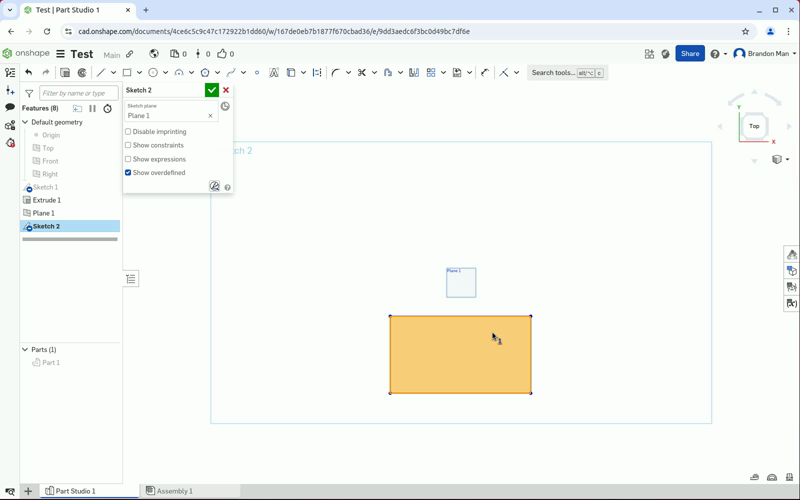
mouse_move(73, 352)
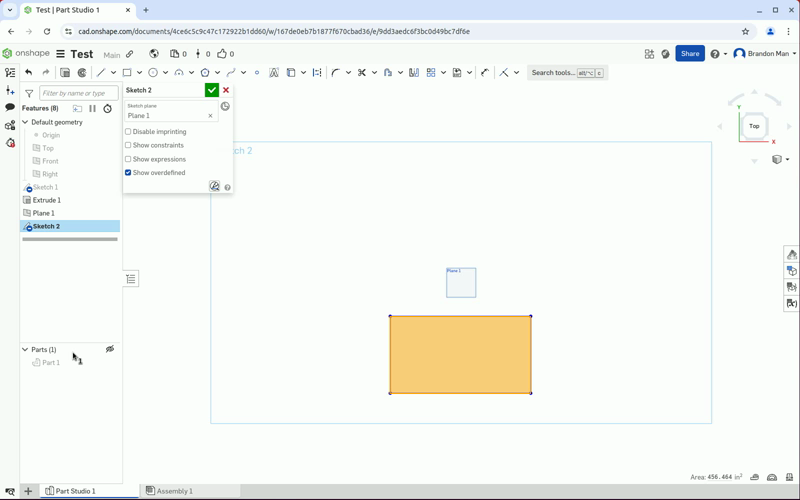
key(shift+y)
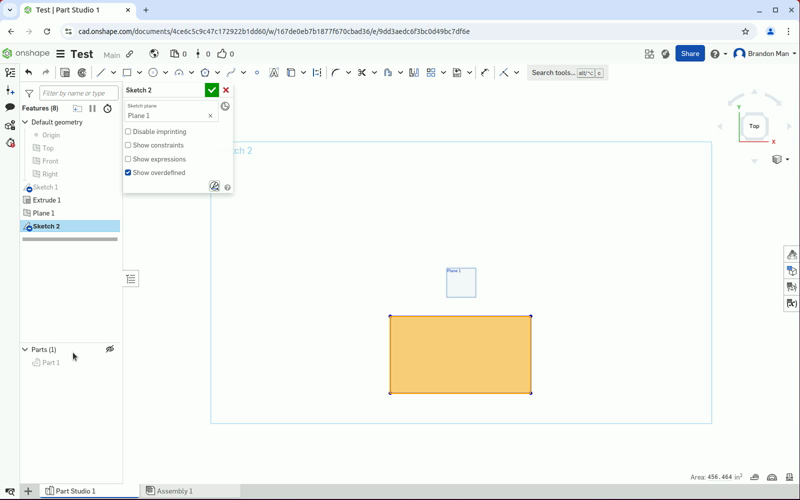
key(shift+e)
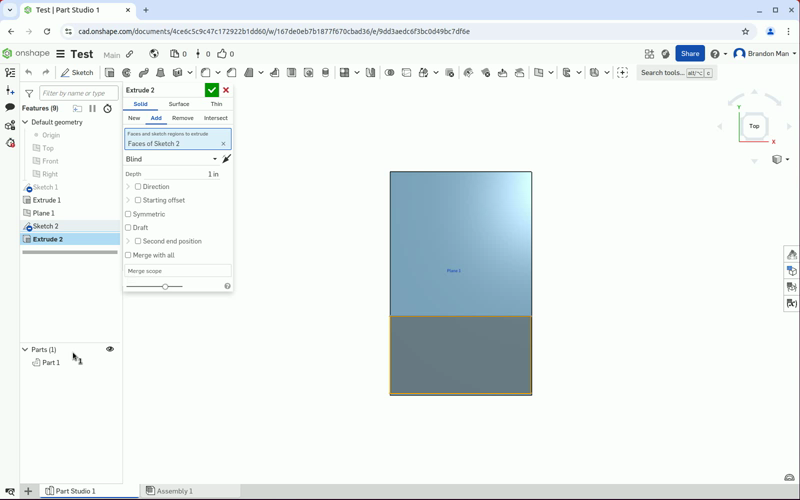
mouse_move(143, 106)
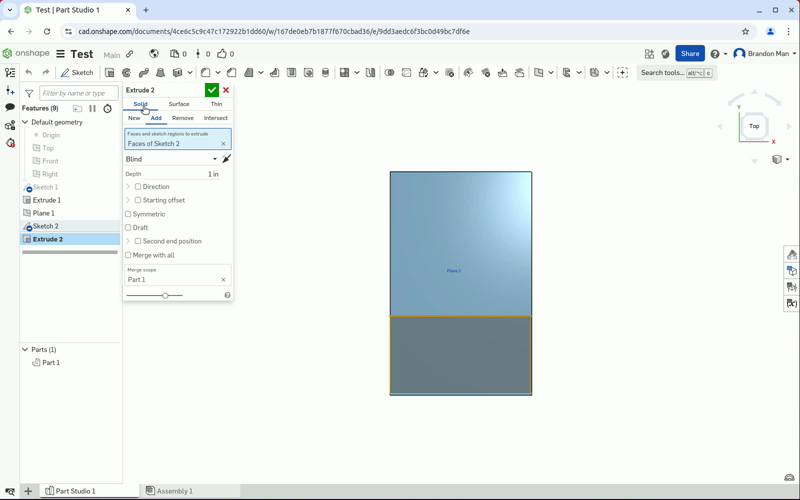
click(143, 106)
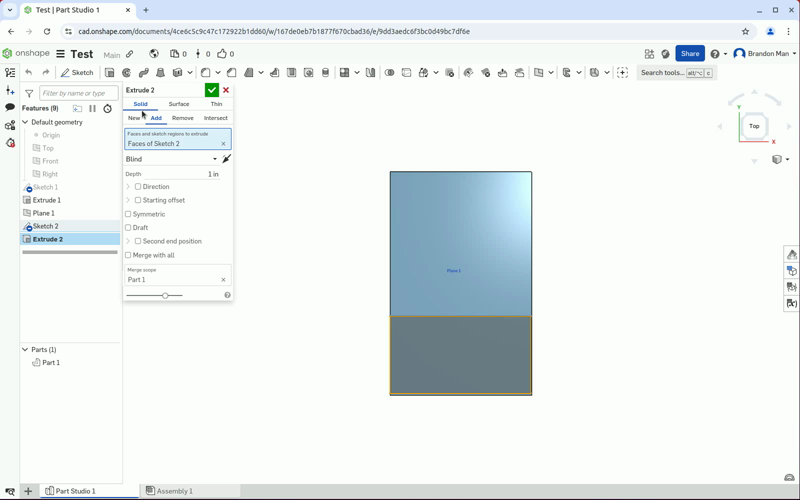
mouse_move(137, 120)
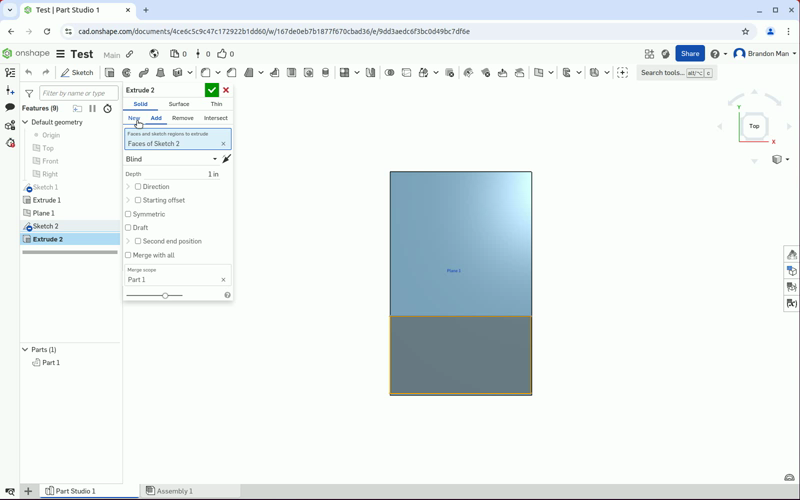
click(137, 120)
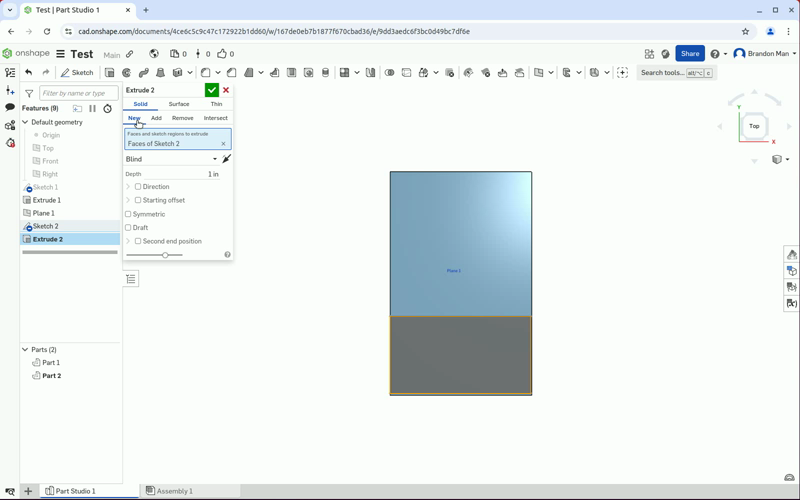
key(tab, 4)
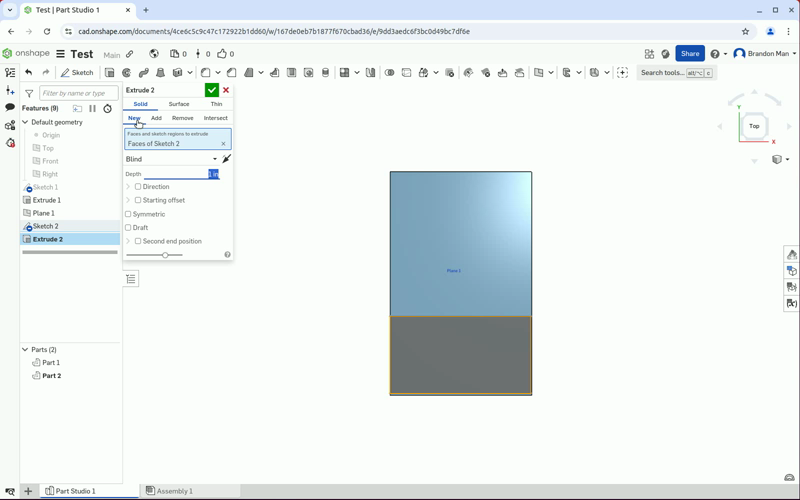
text(0.963)
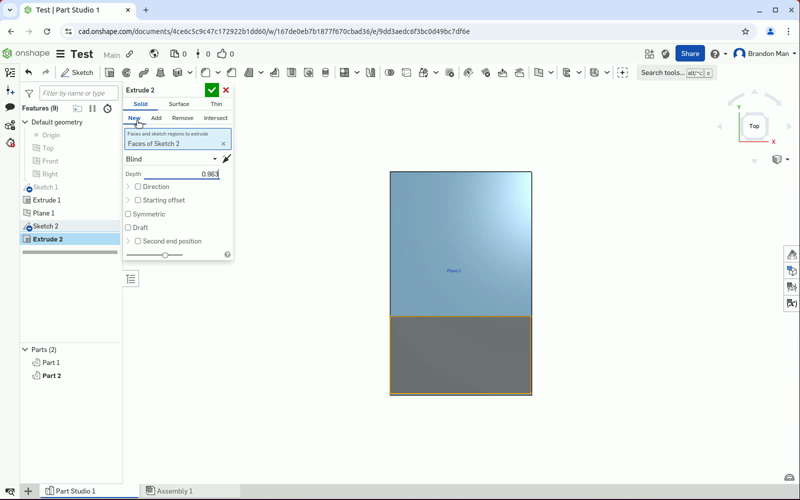
key(enter)
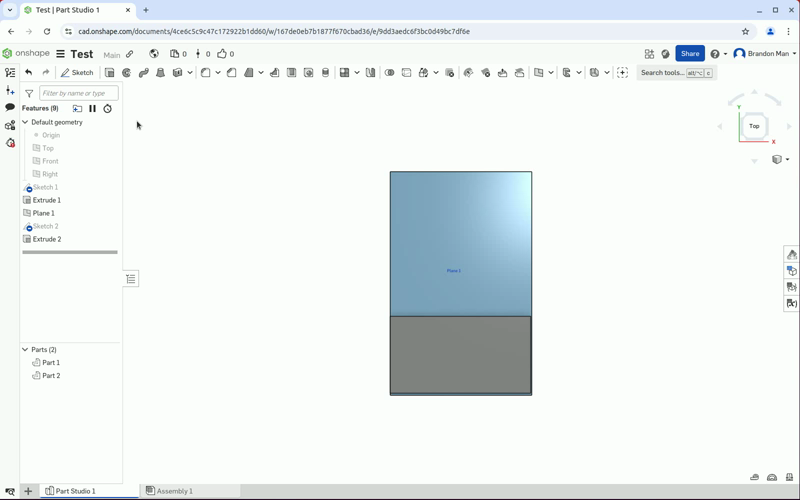
key(shift+h)
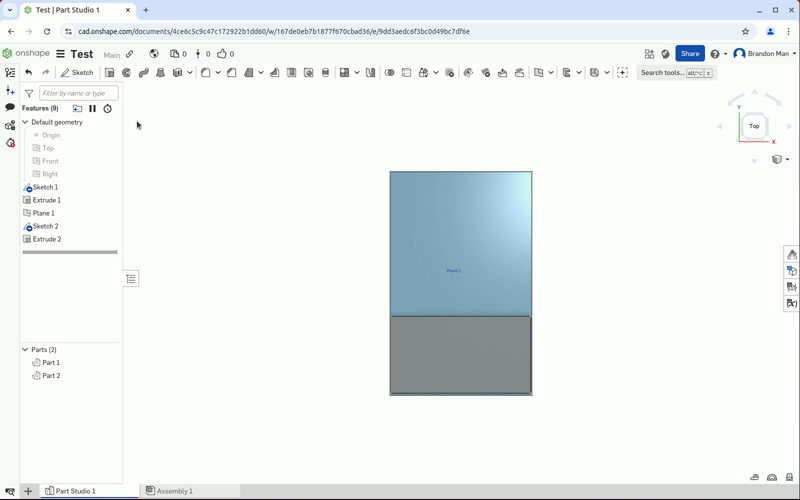
key(shift+h)
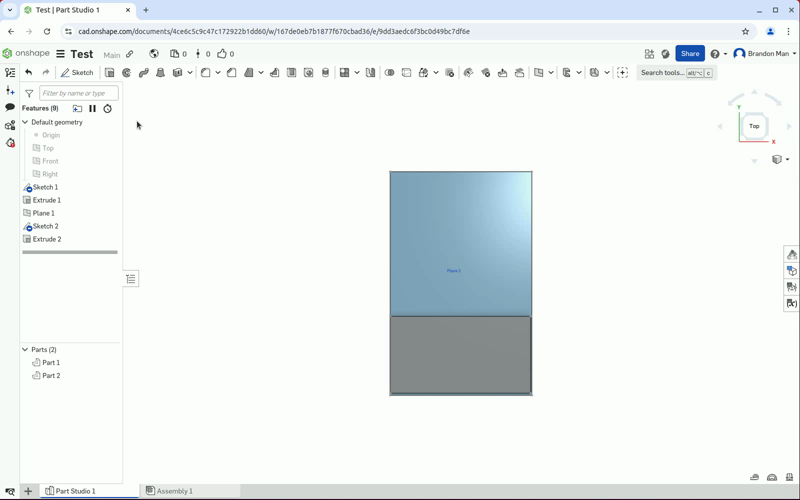
key(shift+7)
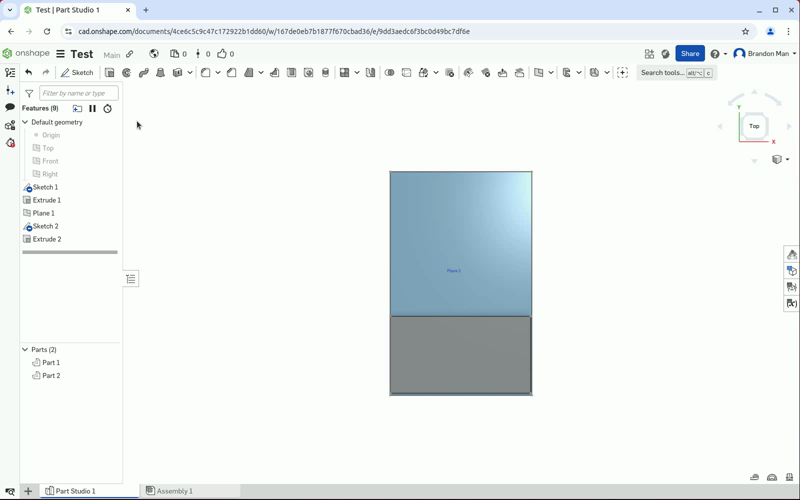
key(up, 3)
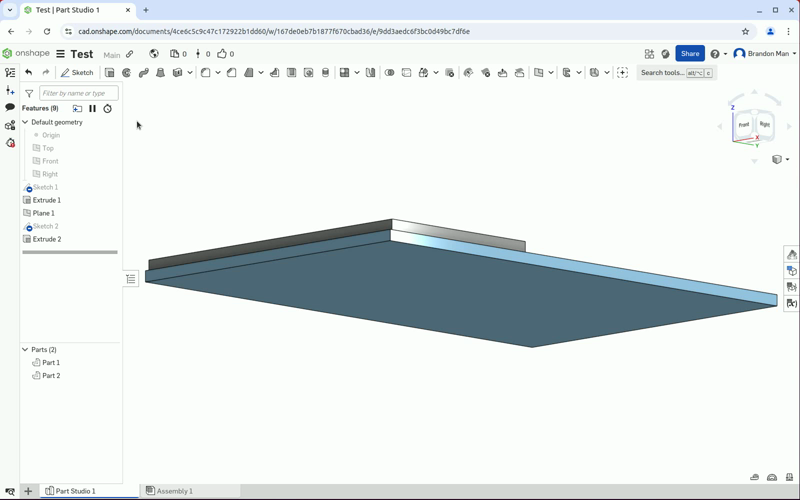
key(left, 3)
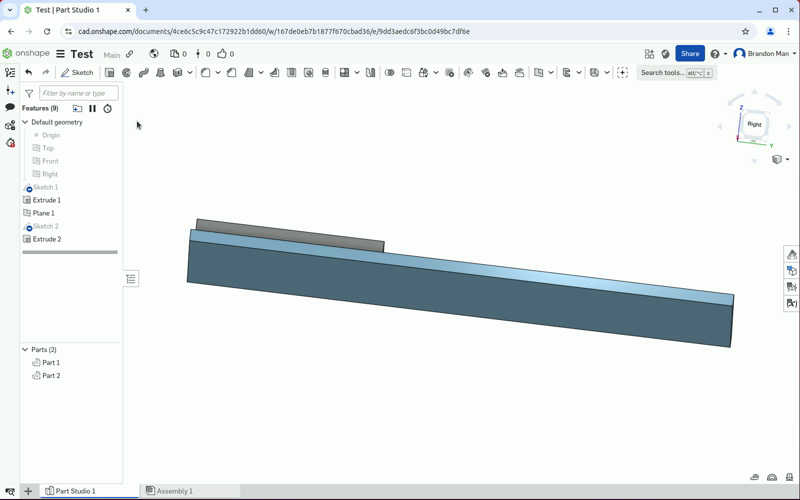
key(right, 3)
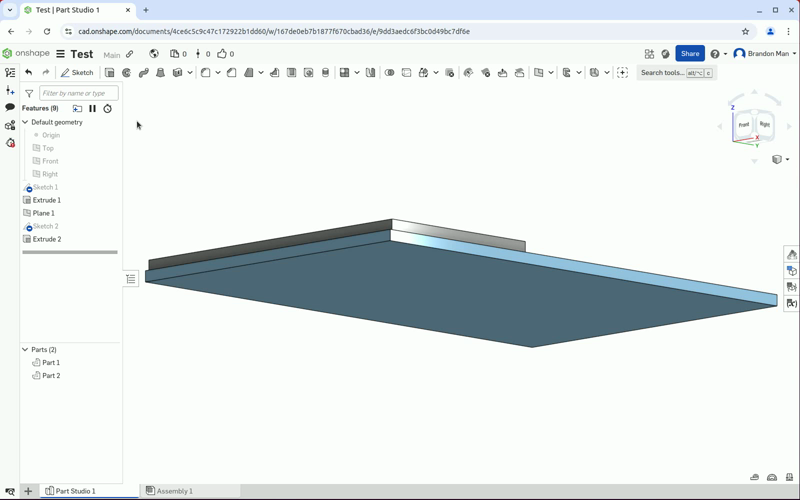
key(down, 3)
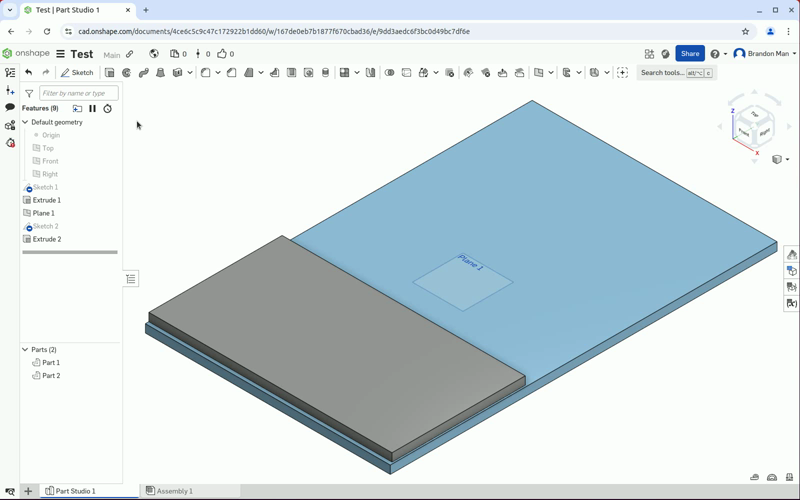
mouse_move(73, 189)
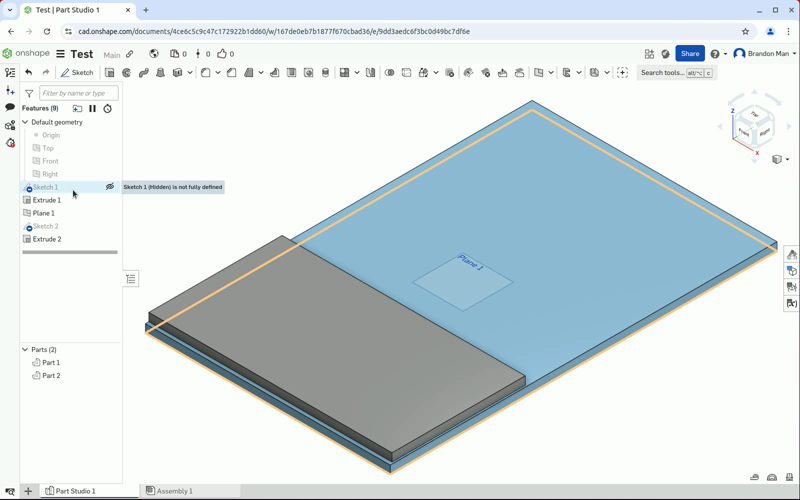
click(73, 189)